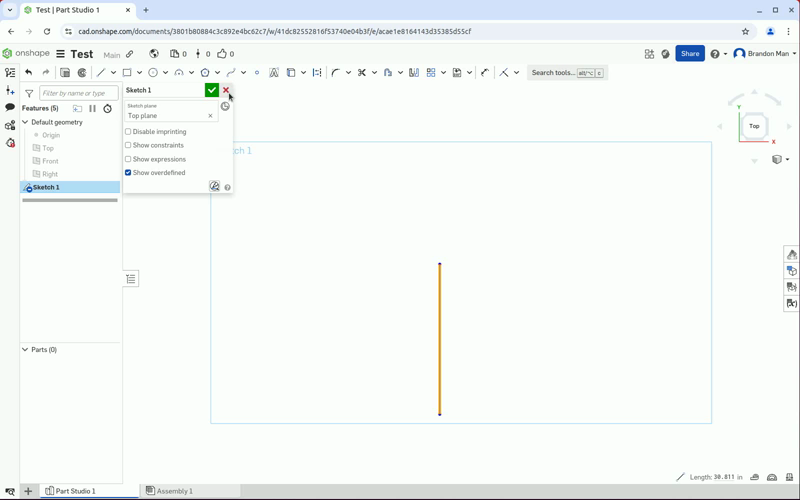
key(shift+h)
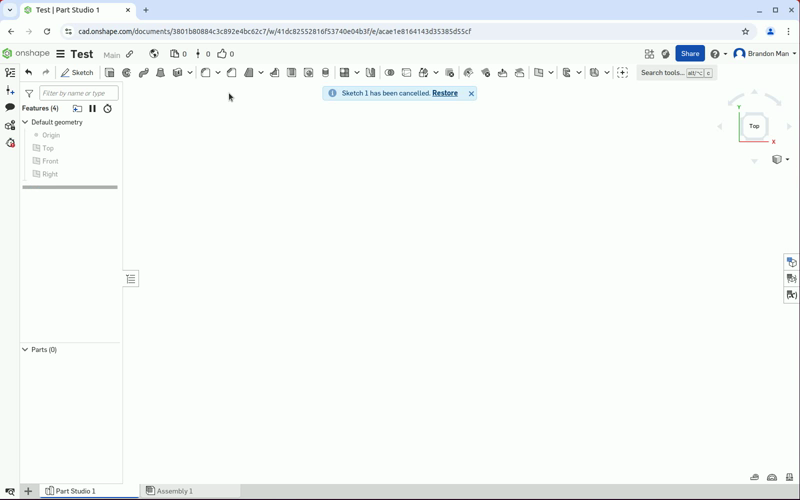
mouse_move(73, 352)
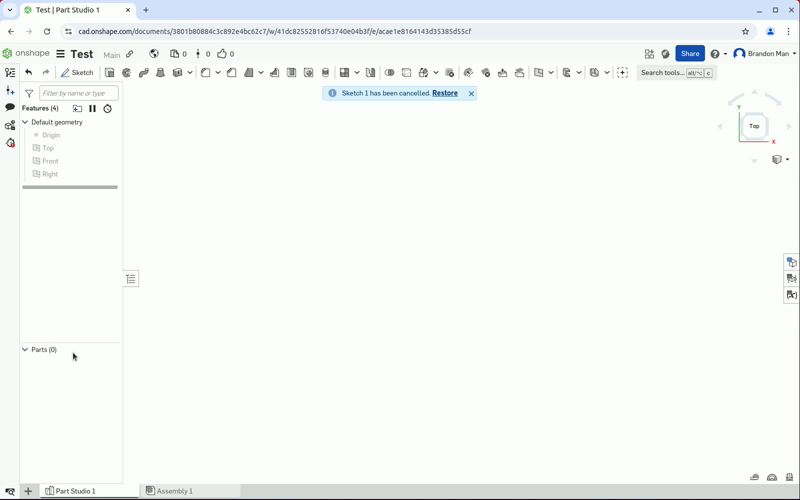
key(y)
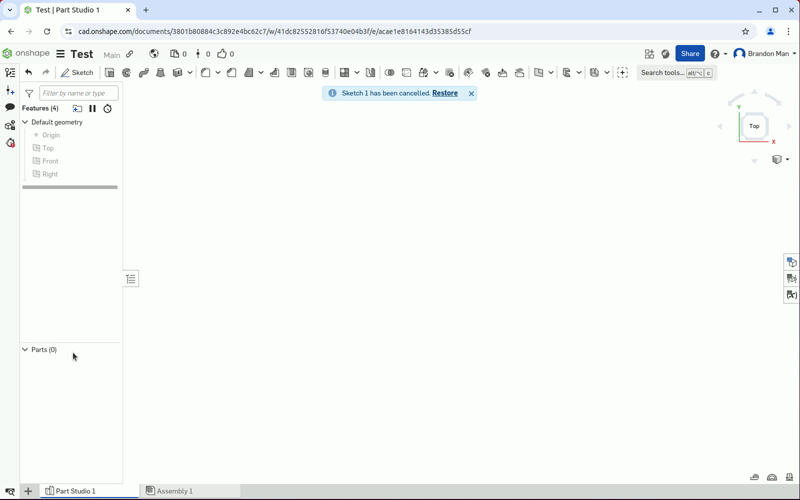
key(shift+p)
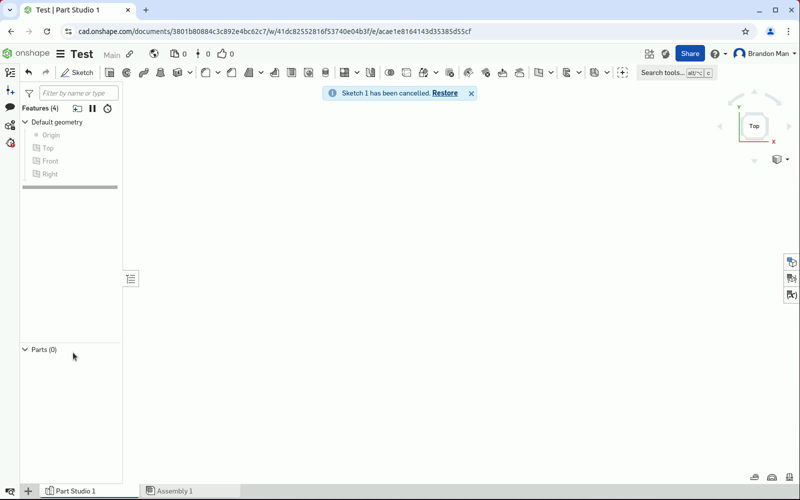
key(space)
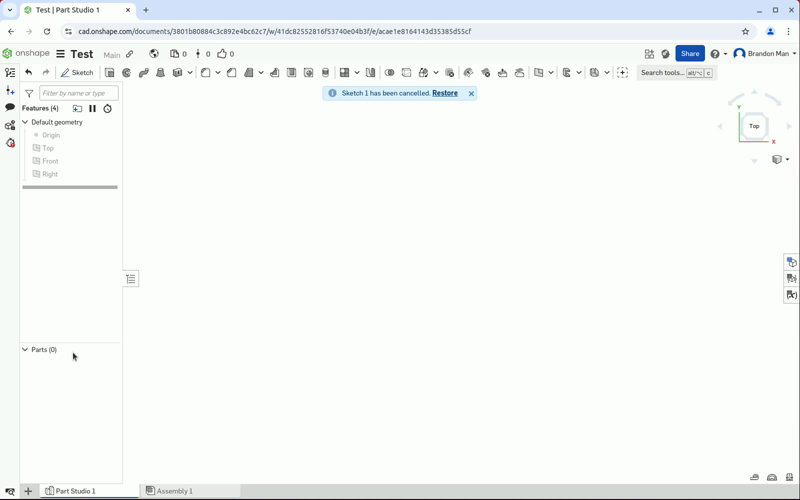
key_down(shift)
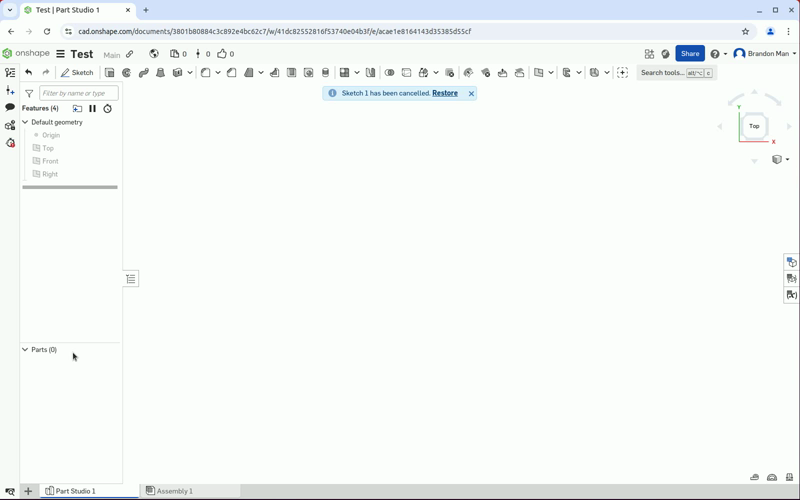
key(up)
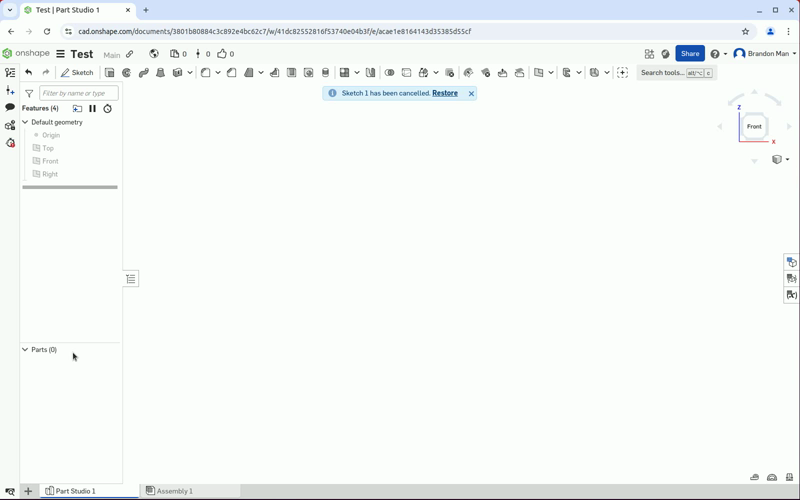
key_up(shift)
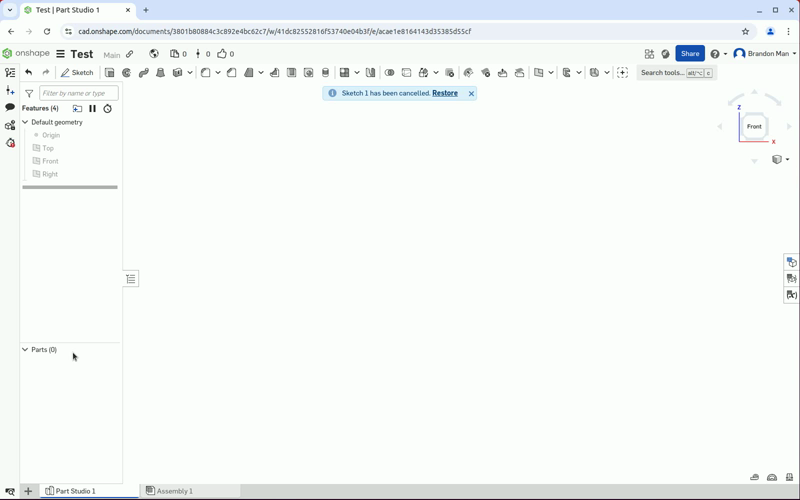
mouse_move(73, 352)
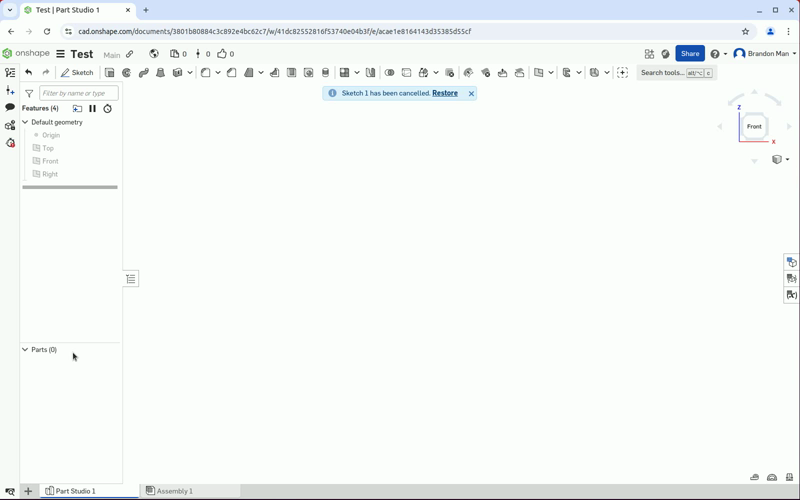
key(shift+y)
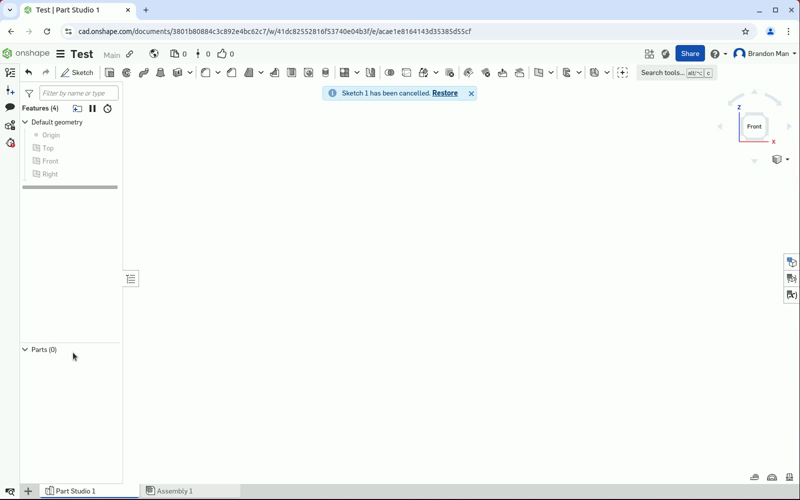
key(shift+s)
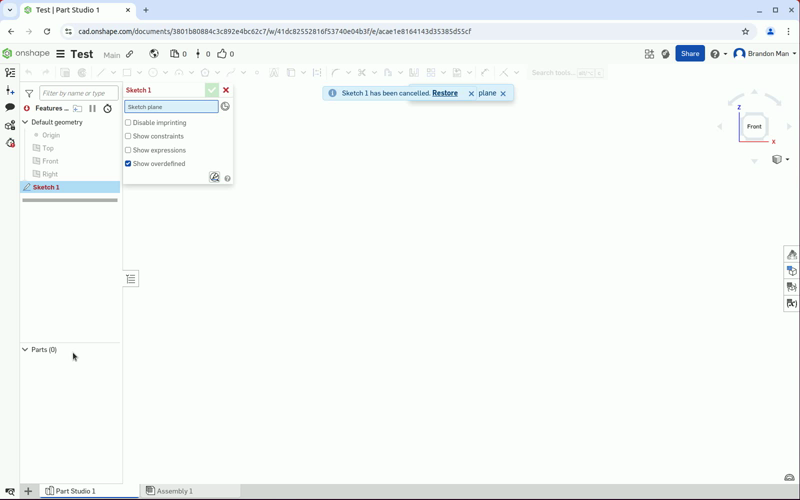
mouse_move(73, 163)
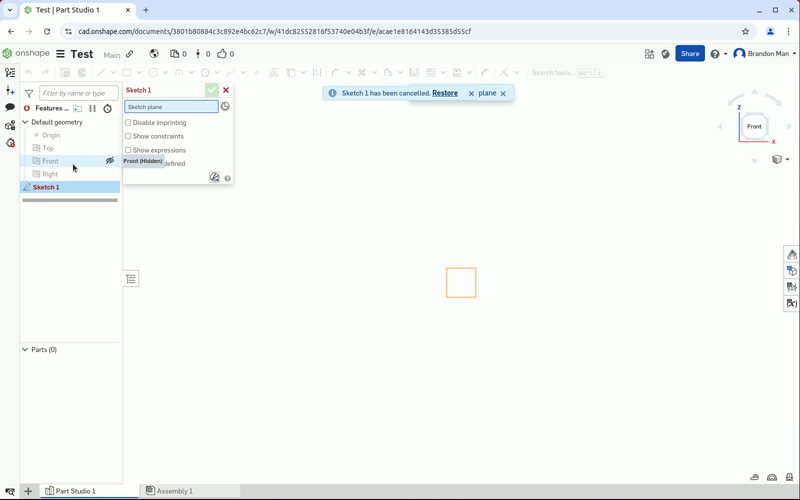
click(73, 163)
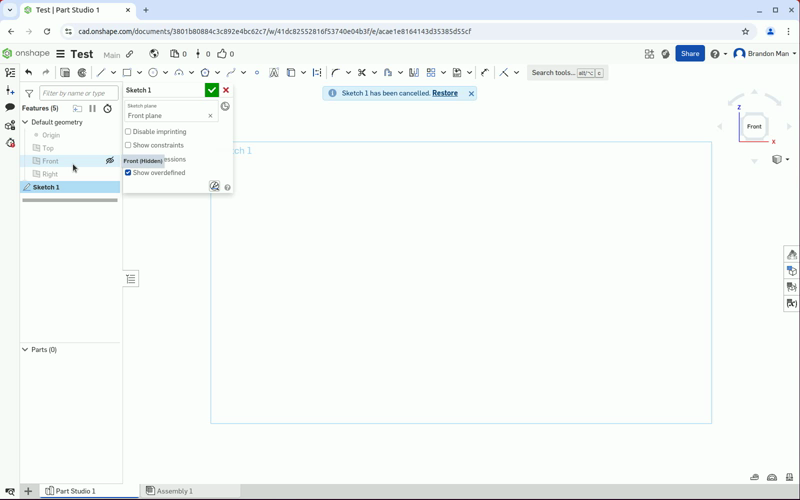
mouse_move(73, 352)
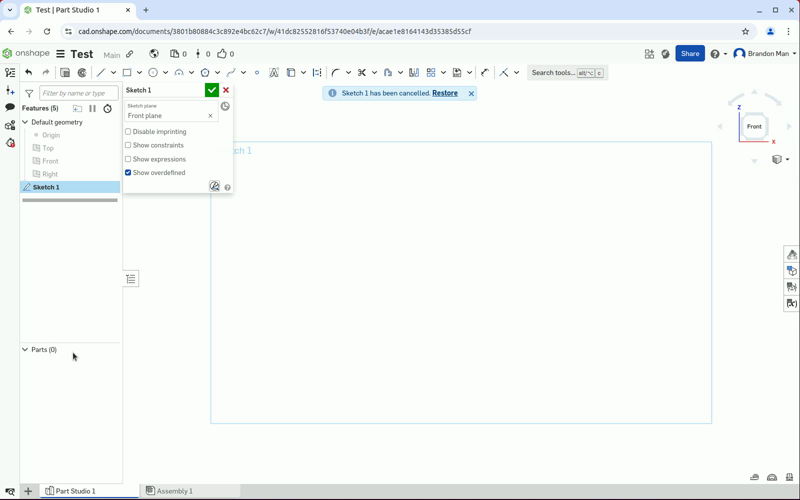
key(y)
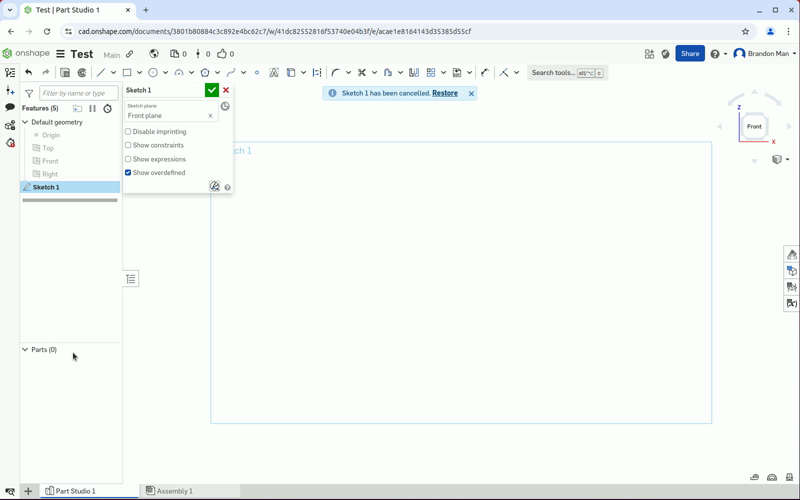
key(l)
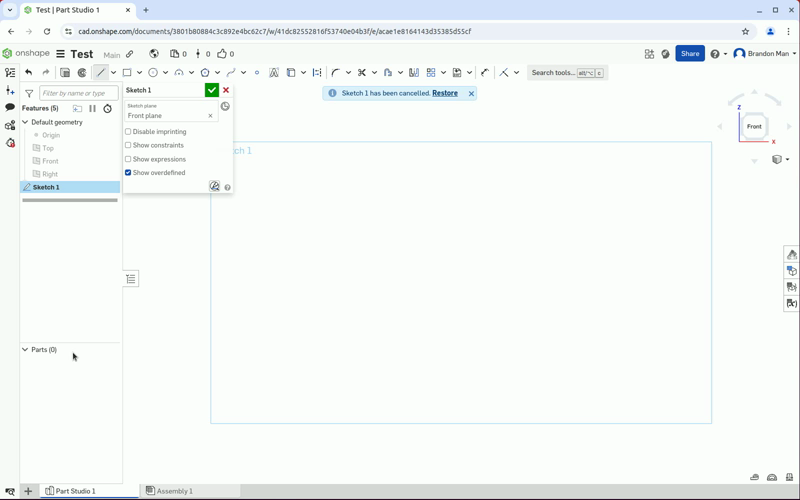
key_down(shift)
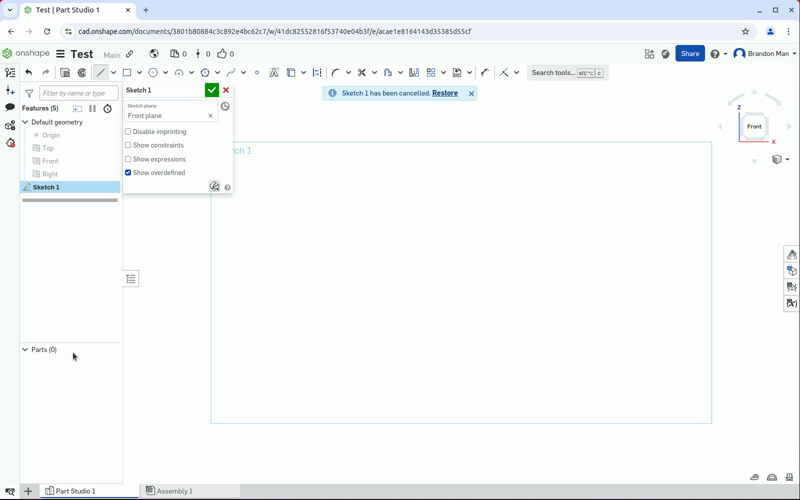
mouse_move(386, 337)
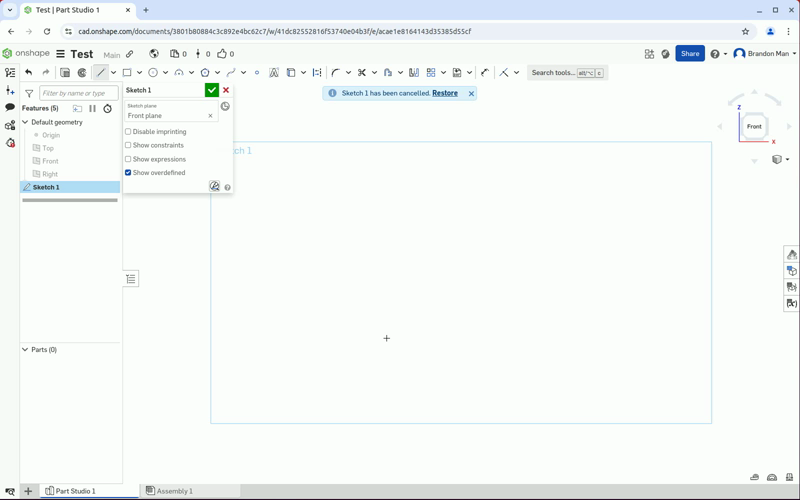
click(386, 337)
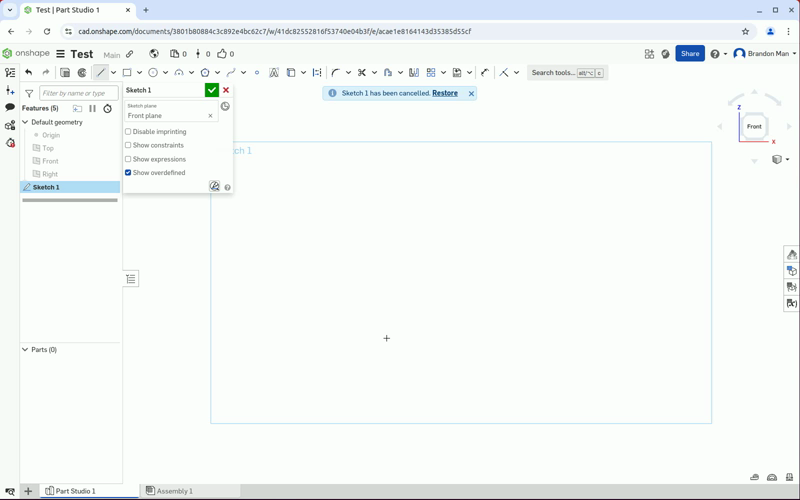
key_up(shift)
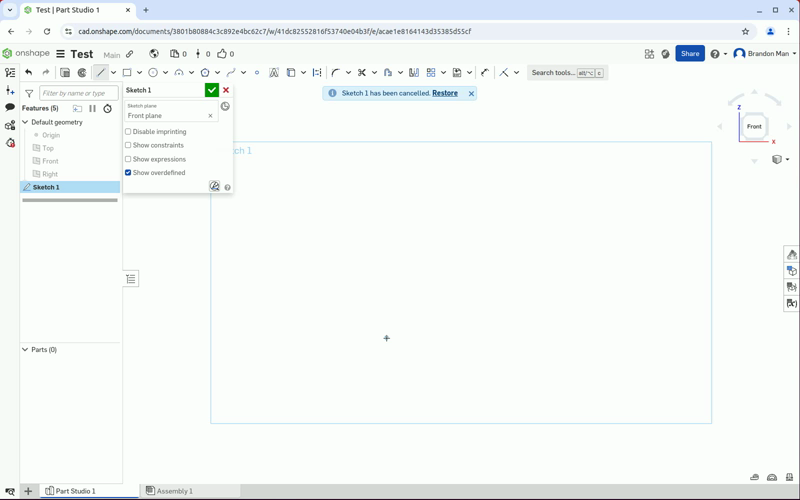
key_down(shift)
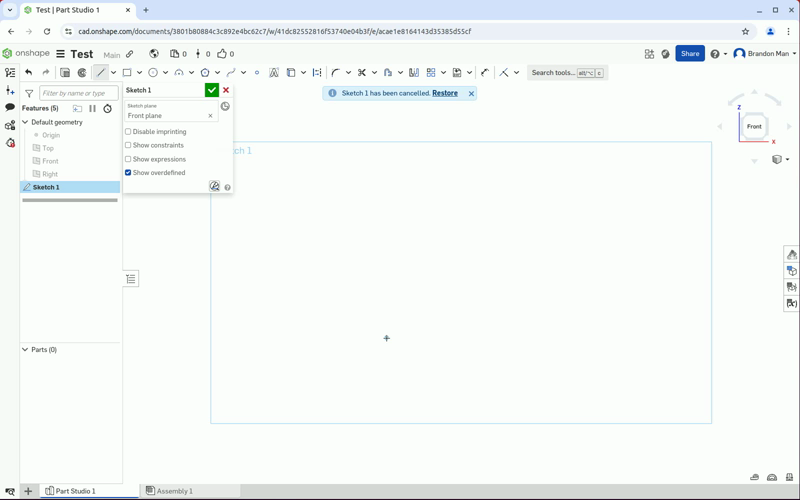
mouse_move(535, 338)
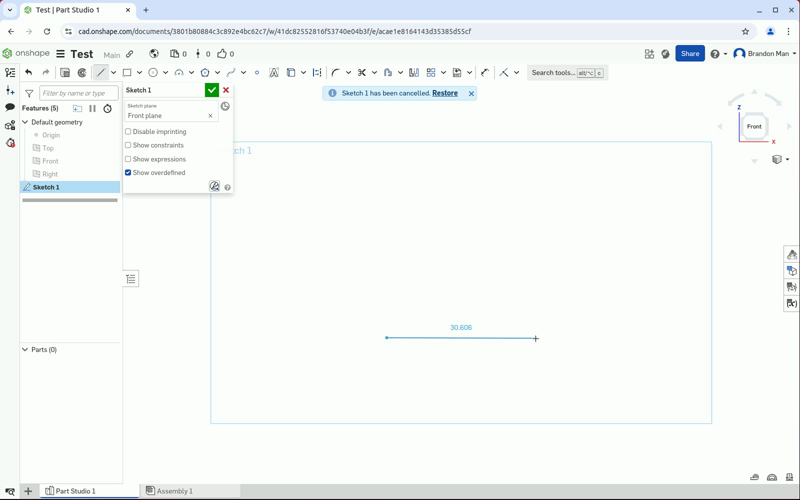
click(535, 338)
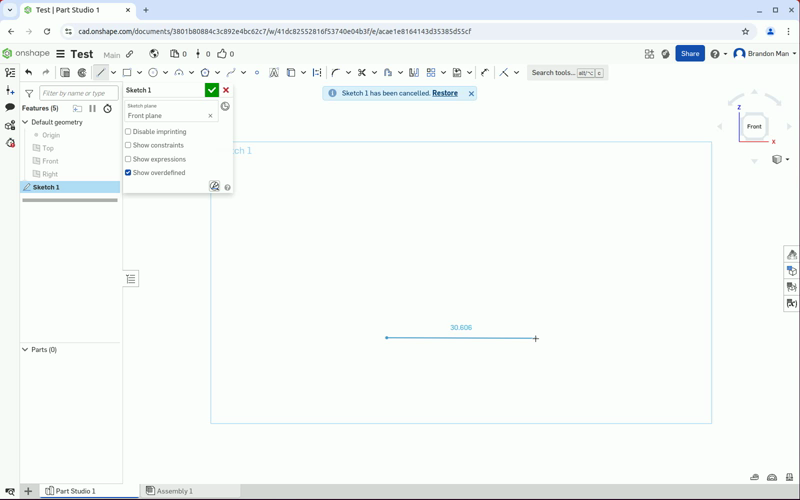
key_up(shift)
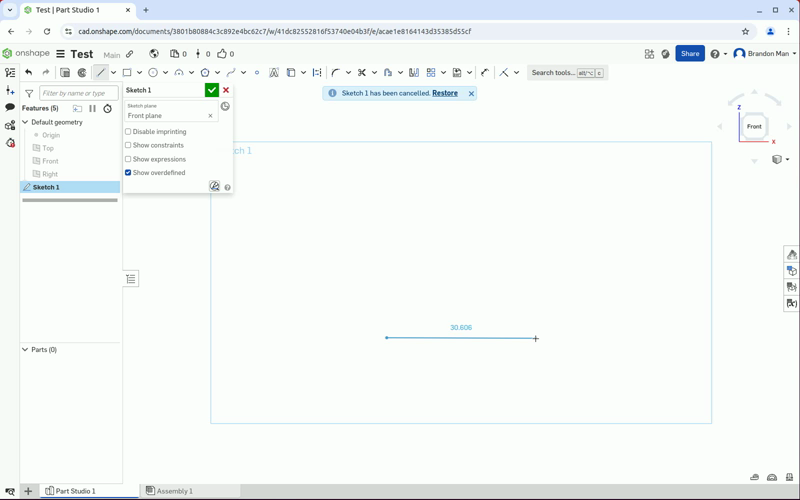
key_down(shift)
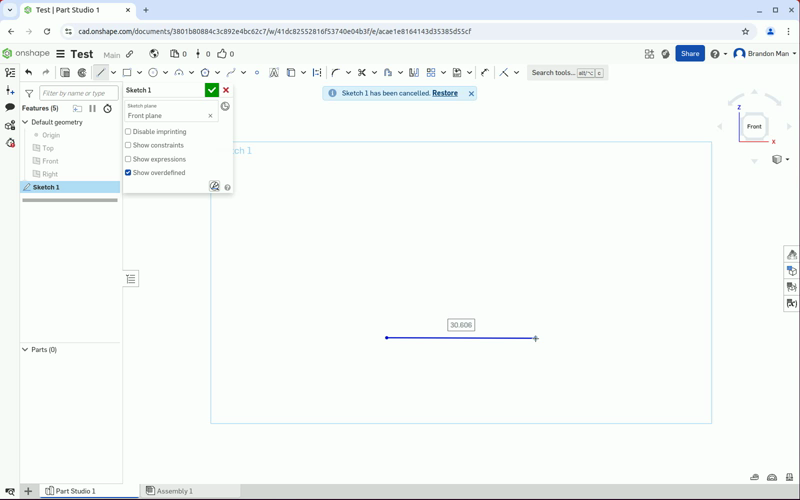
mouse_move(535, 228)
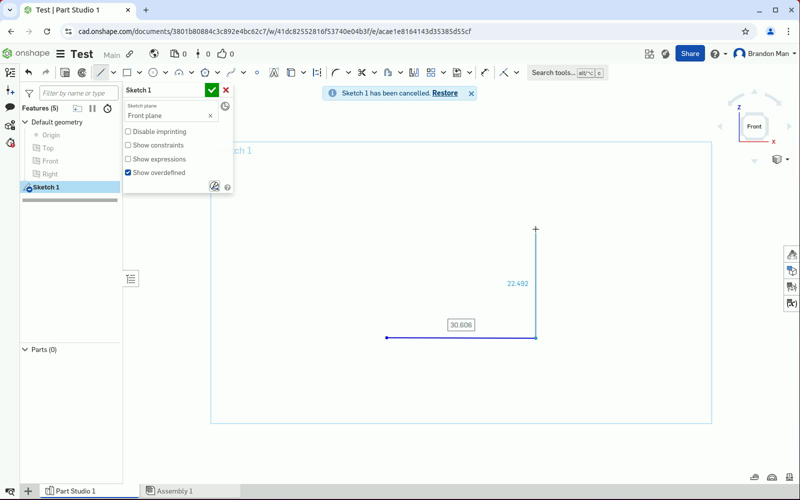
click(535, 228)
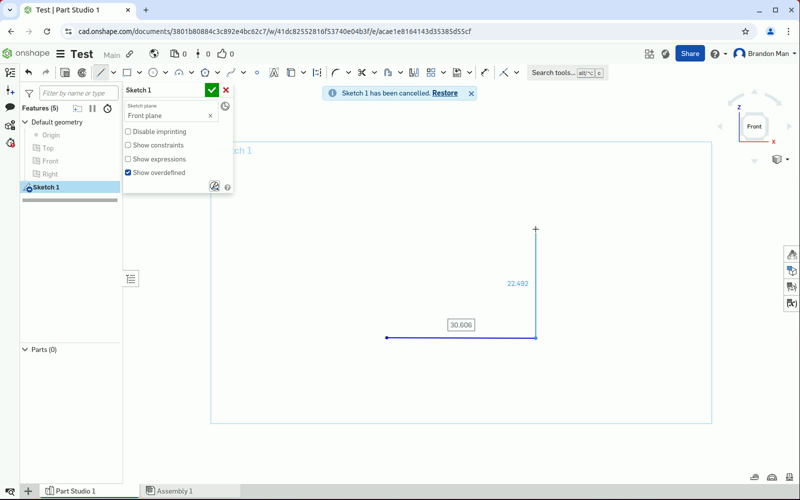
key_up(shift)
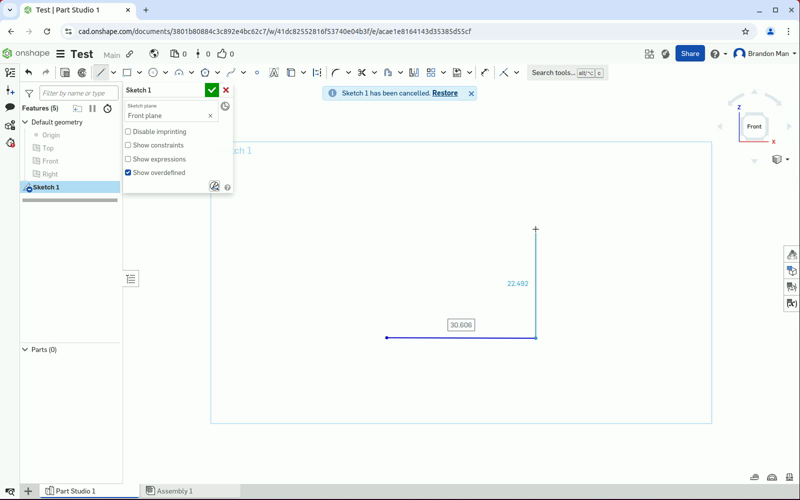
key_down(shift)
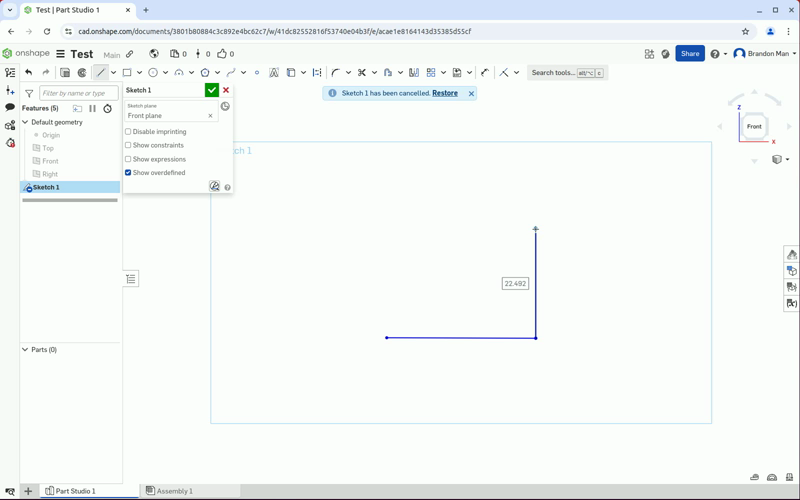
mouse_move(386, 228)
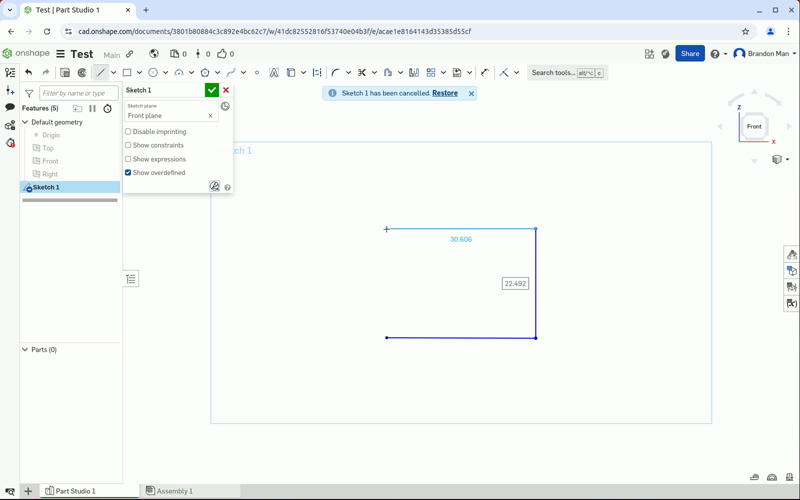
click(386, 228)
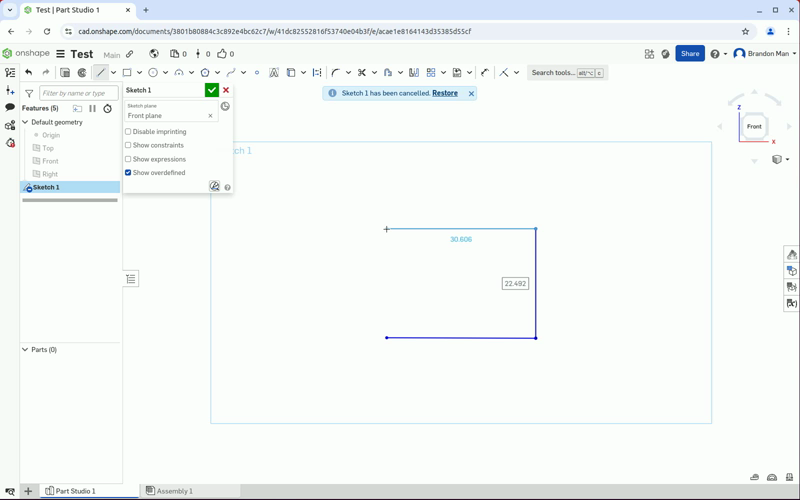
key_up(shift)
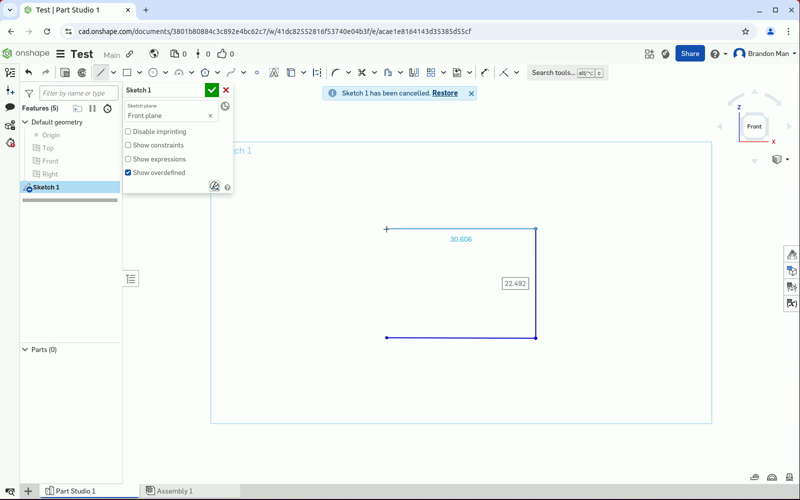
key_down(shift)
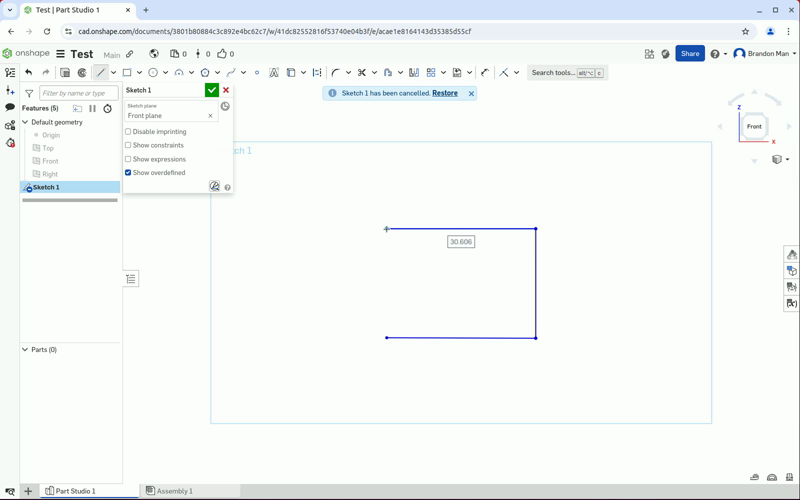
mouse_move(386, 337)
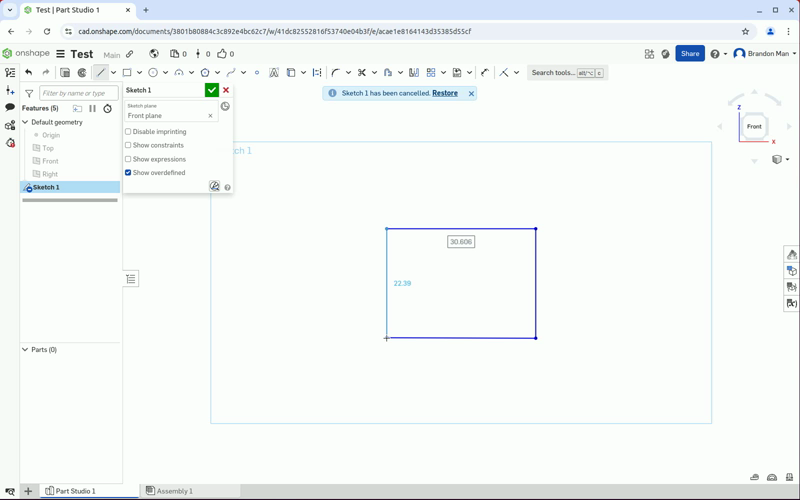
key_up(shift)
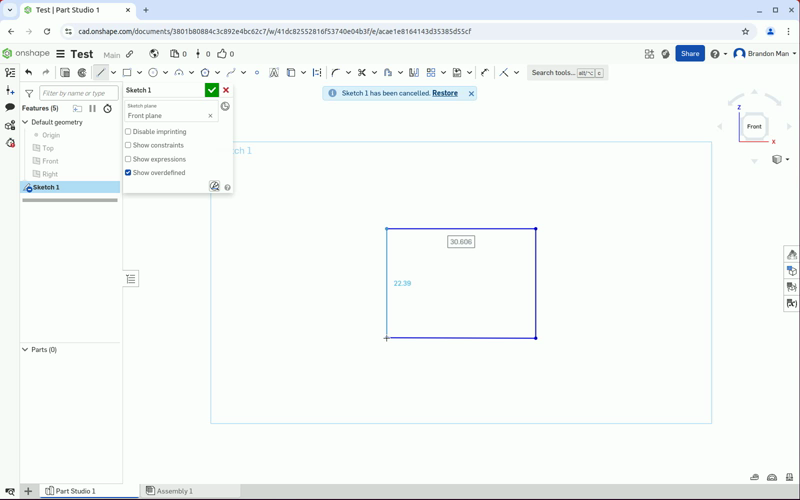
click(386, 337)
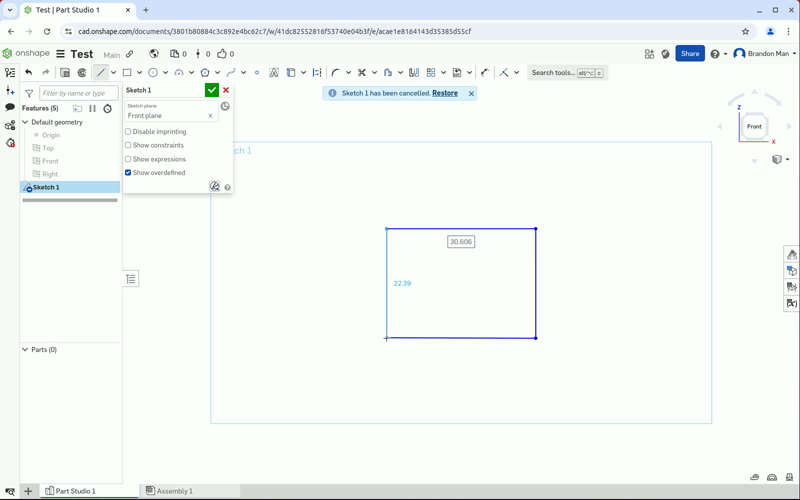
key(esc)
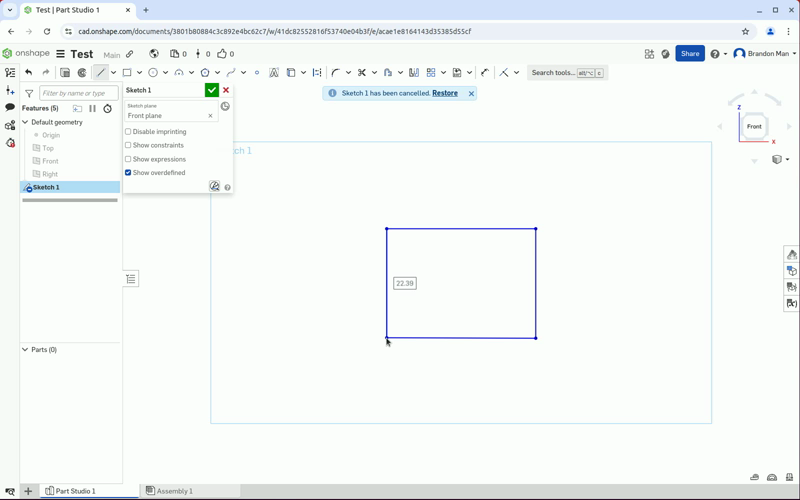
mouse_move(423, 279)
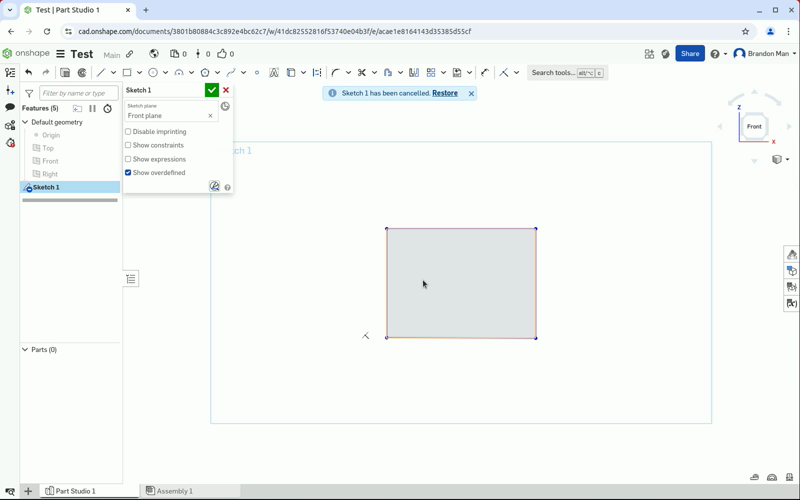
click(423, 279)
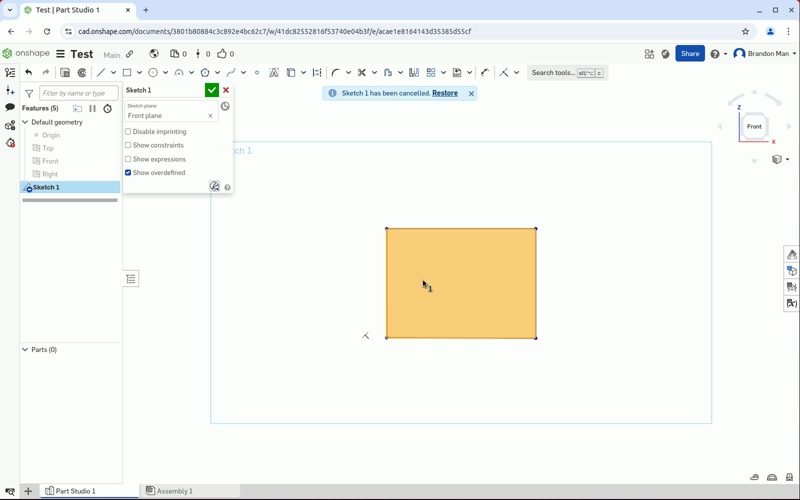
mouse_move(73, 352)
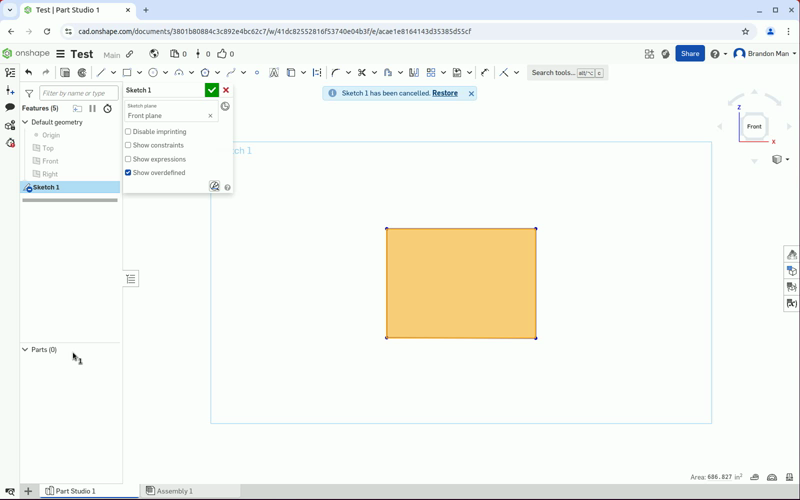
key(shift+y)
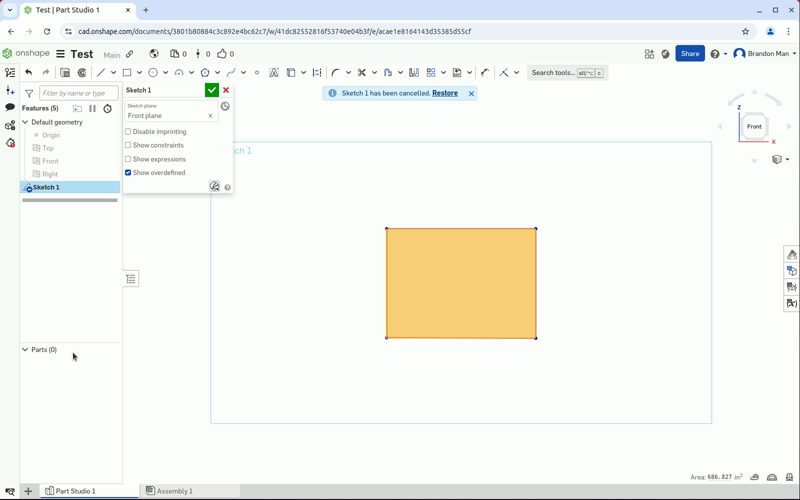
key(shift+e)
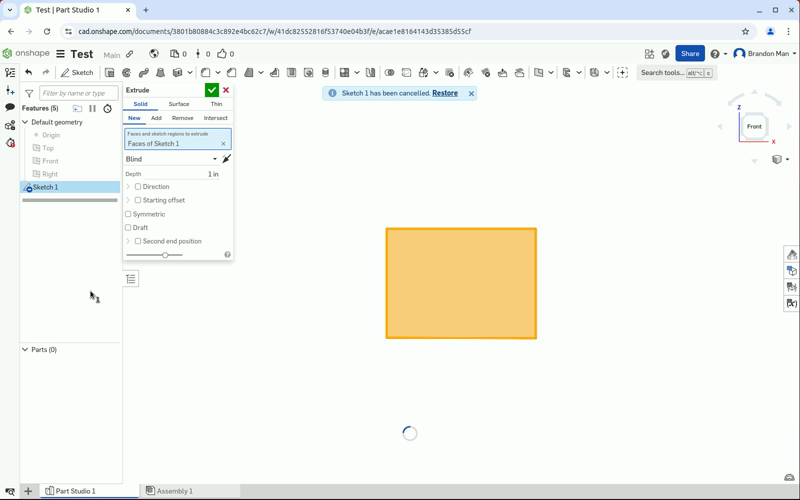
mouse_move(143, 106)
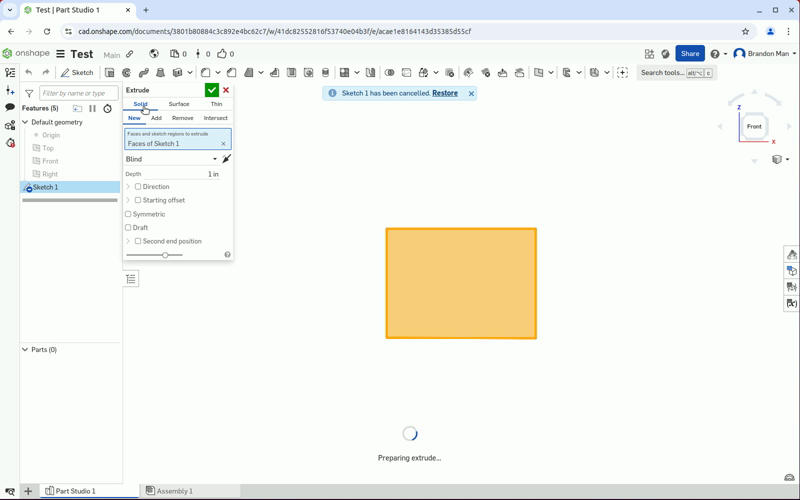
click(143, 106)
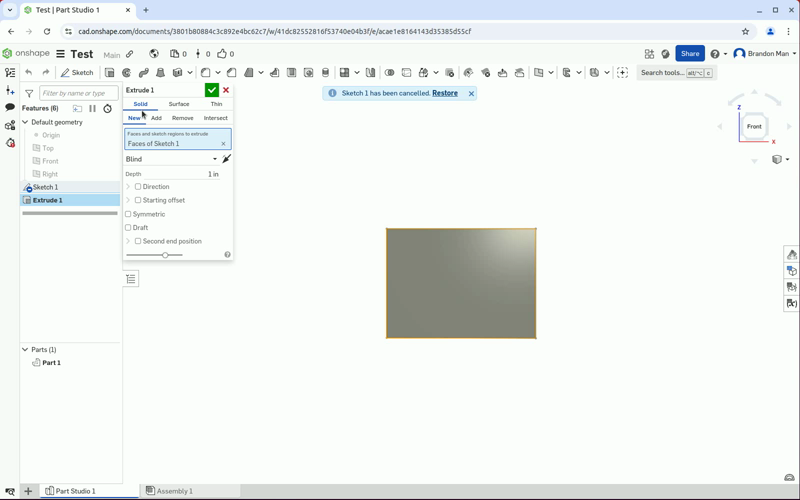
mouse_move(137, 120)
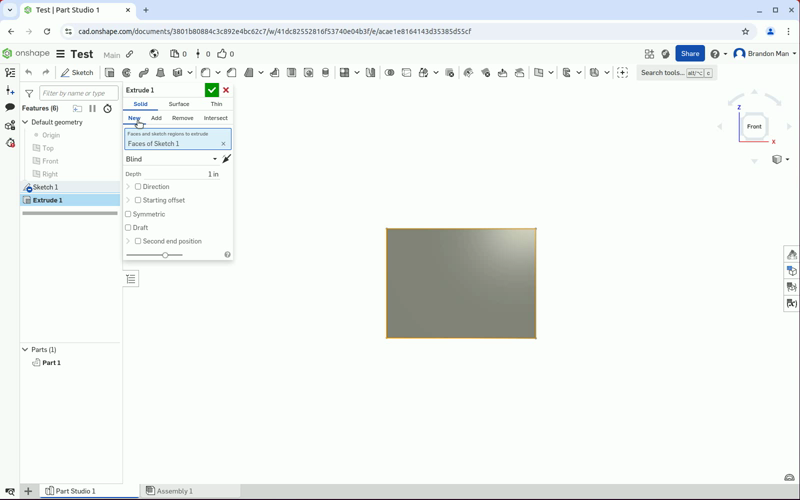
click(137, 120)
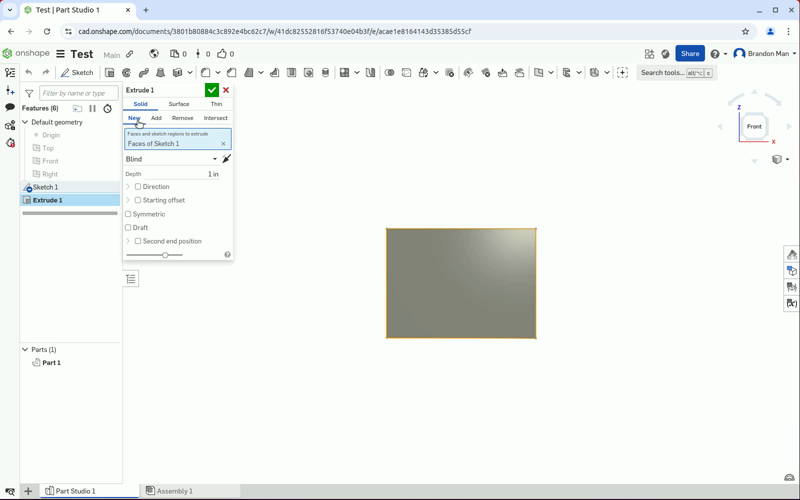
key(tab, 4)
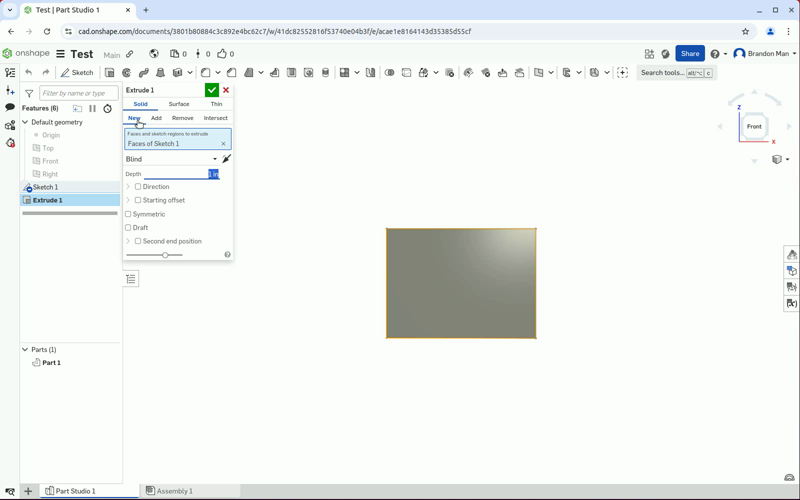
text(12.758)
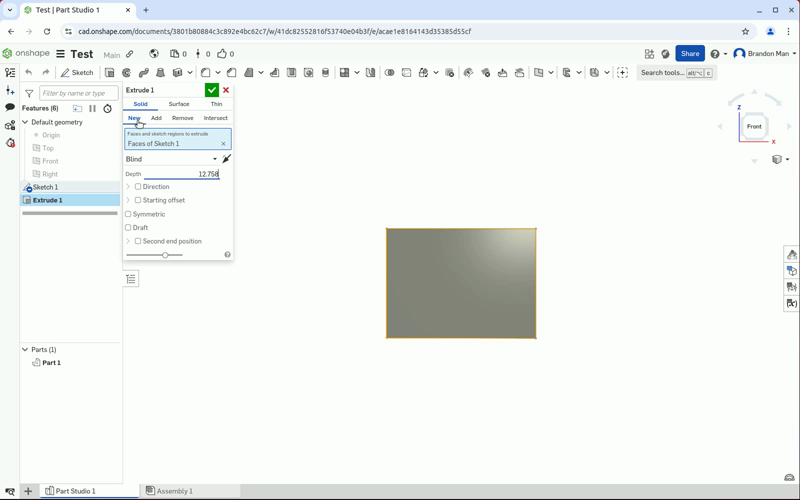
key(enter)
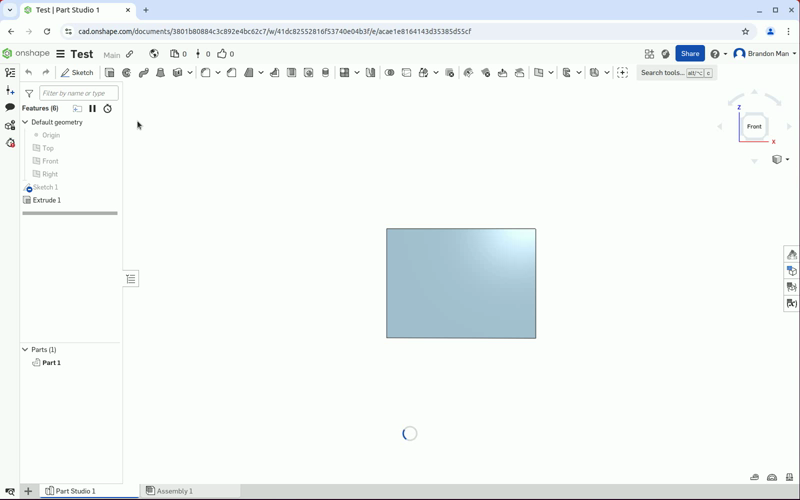
key(shift+h)
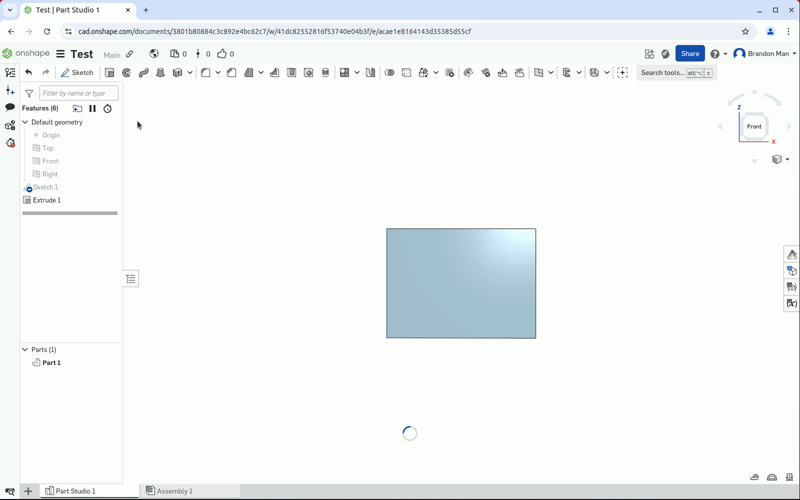
key(shift+h)
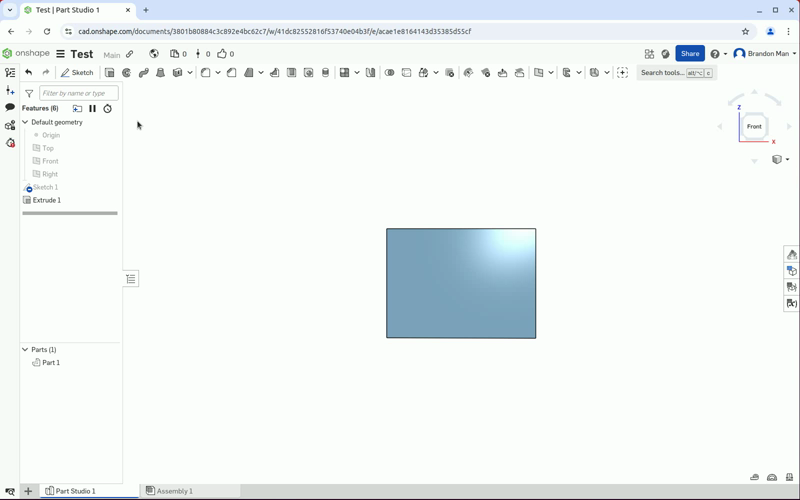
mouse_move(73, 189)
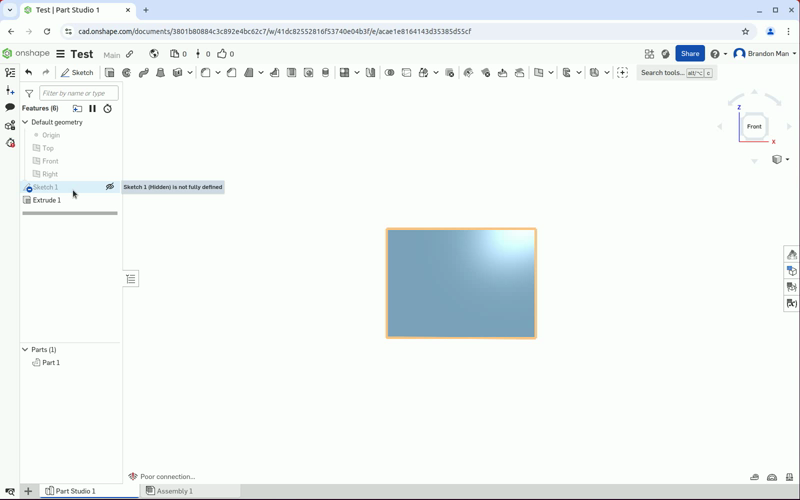
click(73, 189)
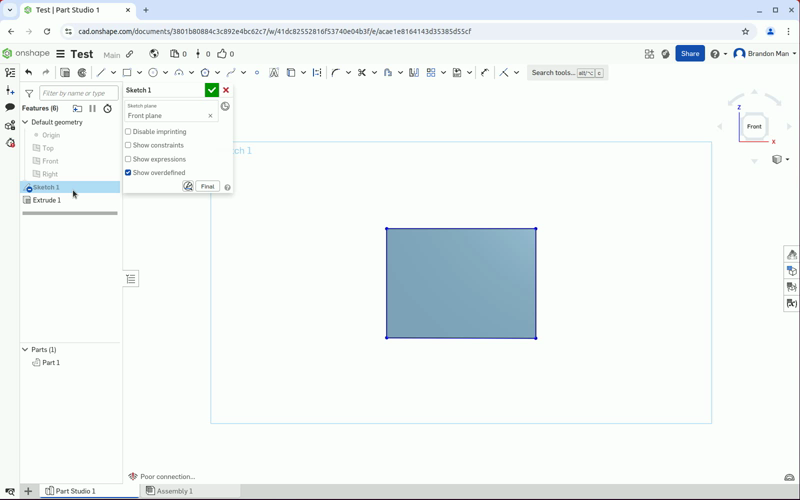
mouse_move(229, 92)
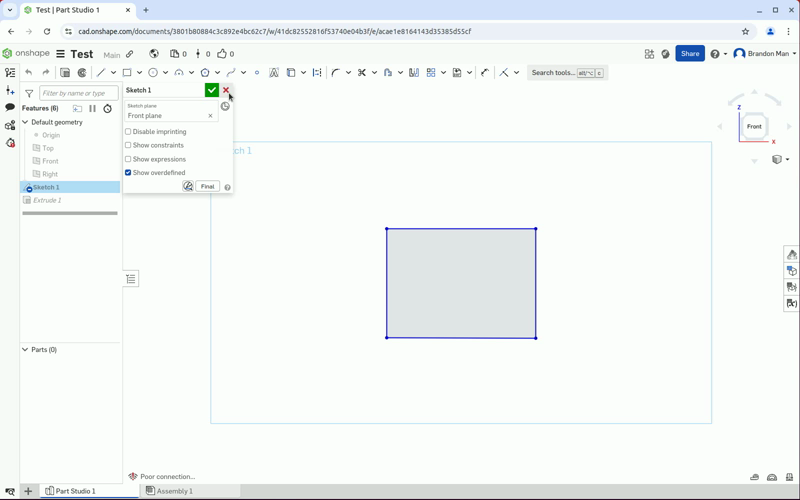
click(229, 92)
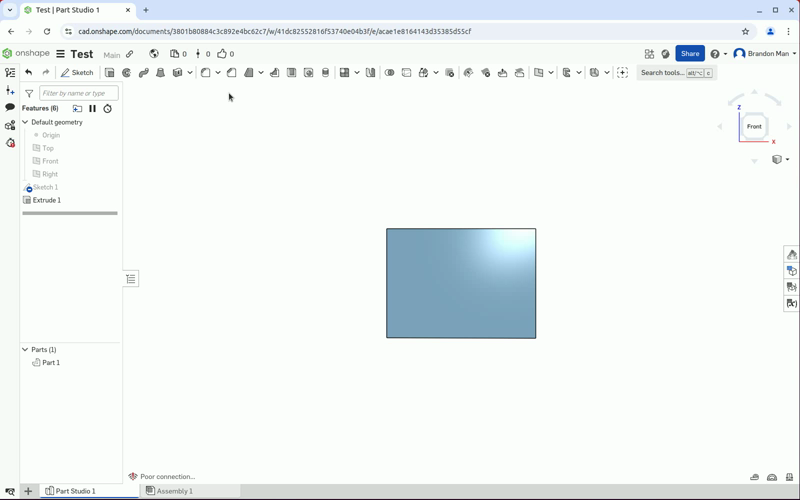
mouse_move(541, 75)
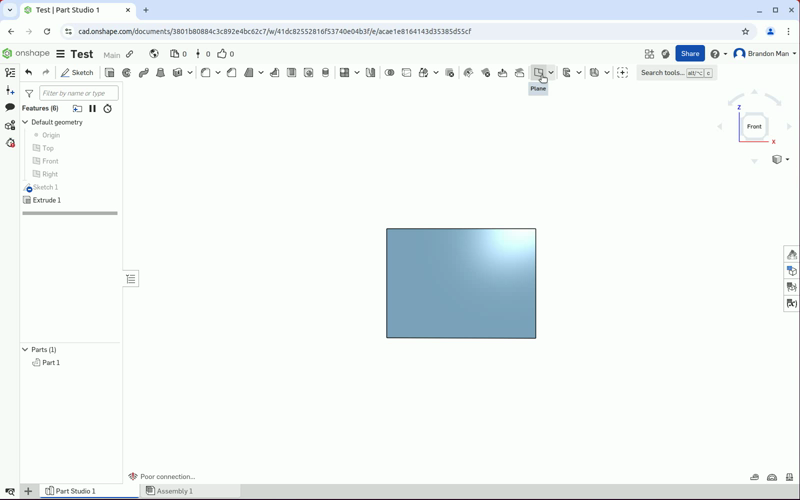
click(541, 75)
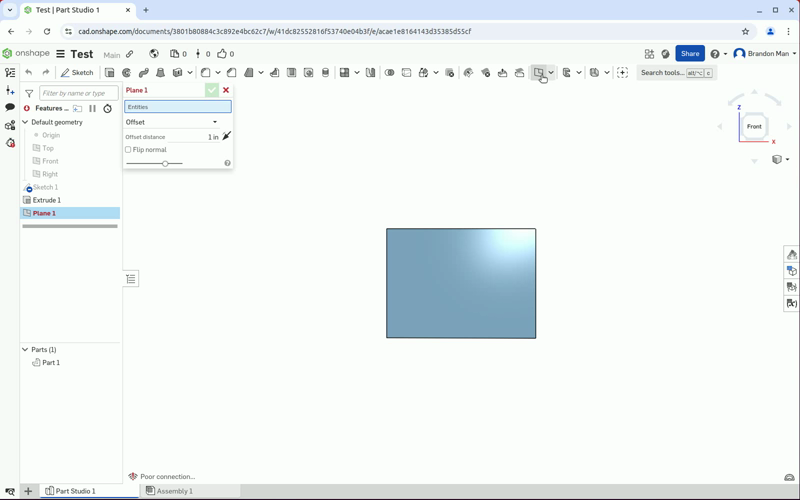
mouse_move(73, 163)
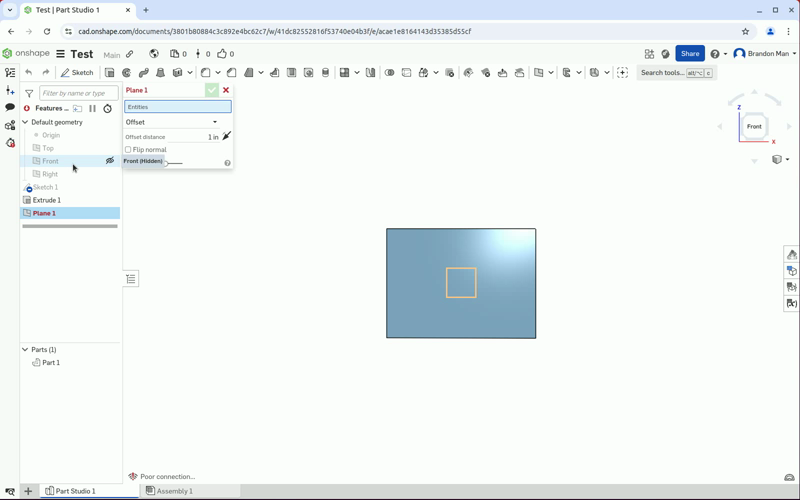
click(73, 163)
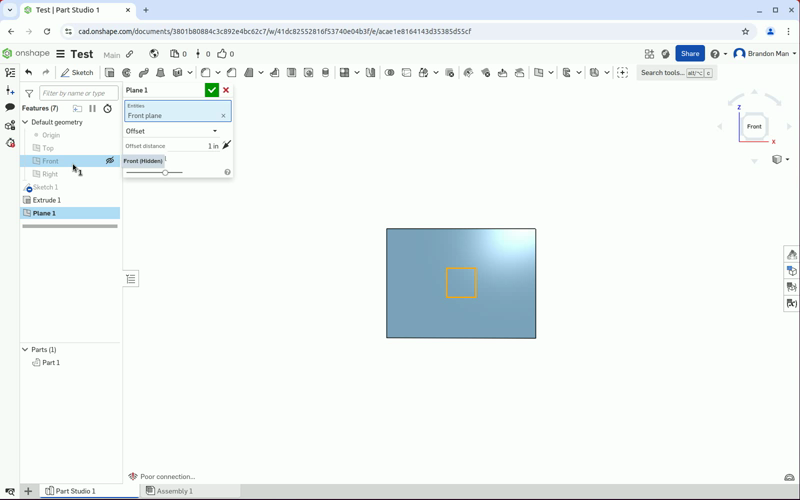
key(tab, 2)
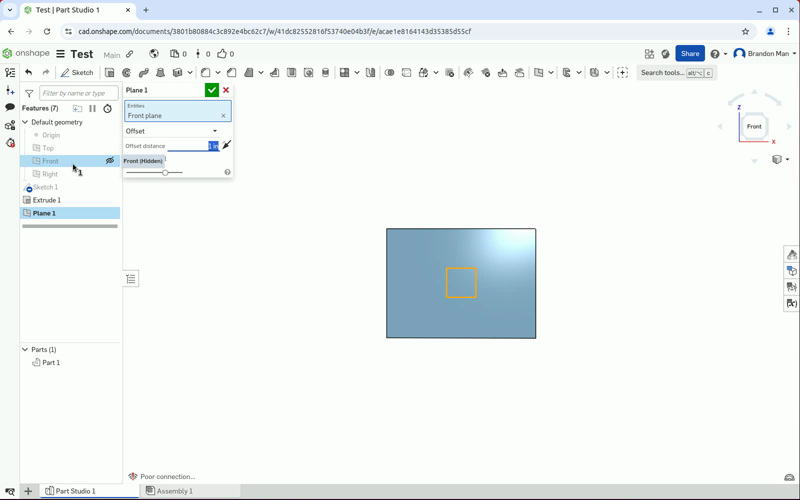
text(12.756)
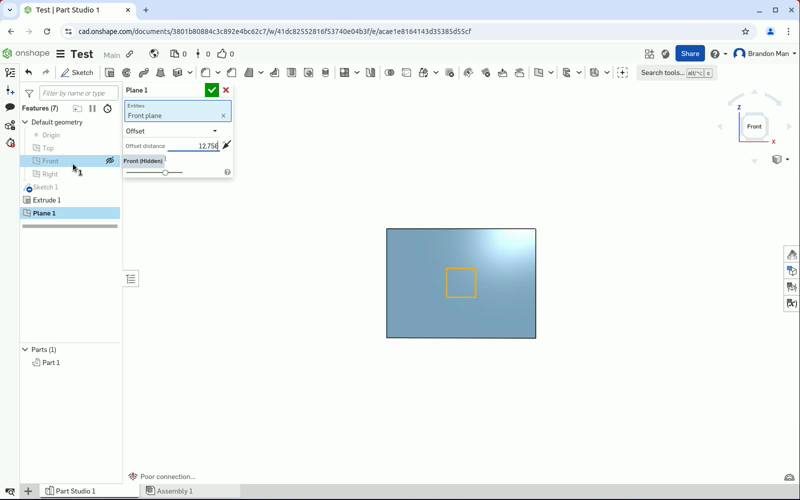
key(enter, 2)
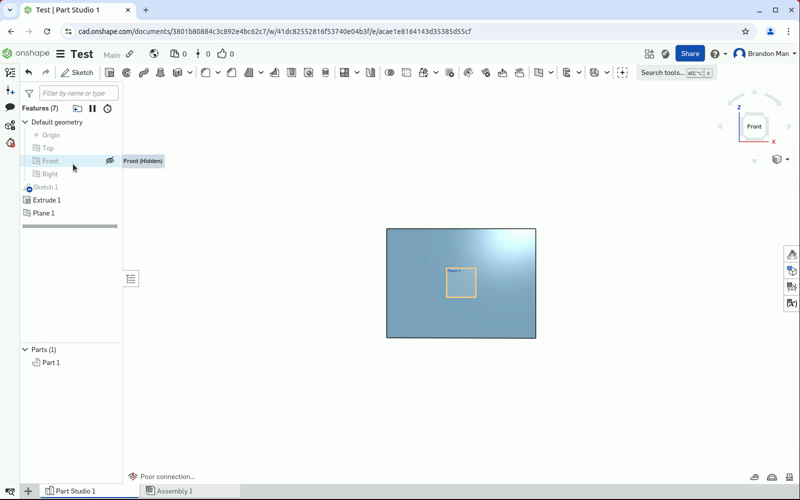
key(shift+s)
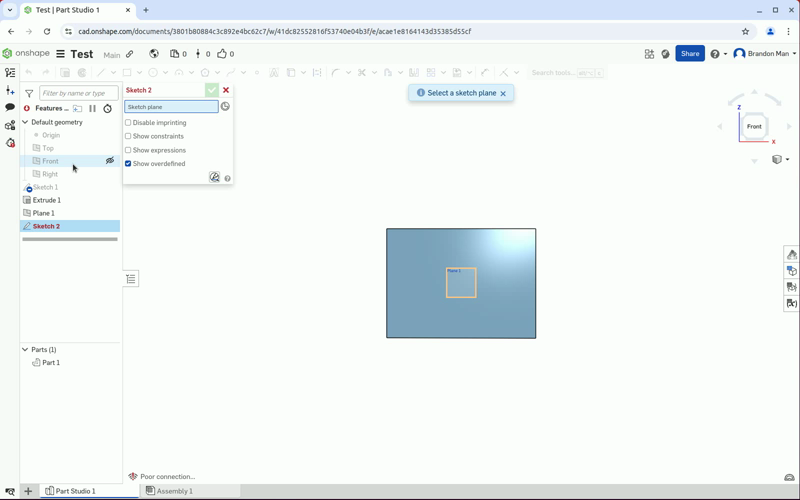
mouse_move(73, 215)
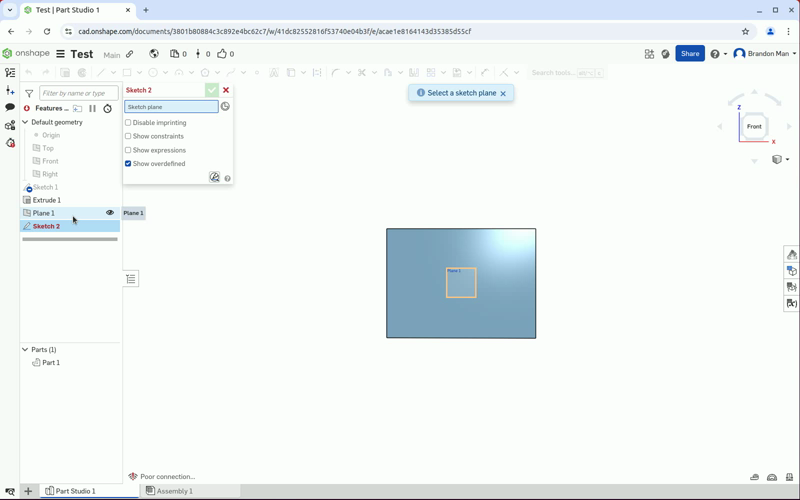
click(73, 215)
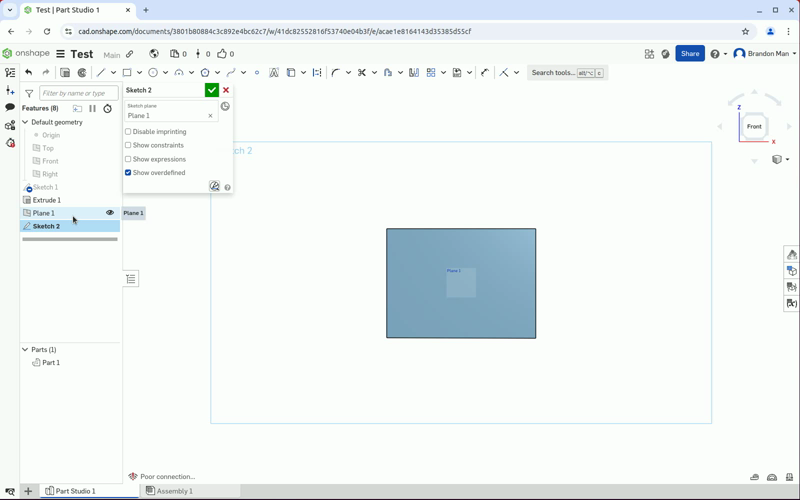
mouse_move(73, 352)
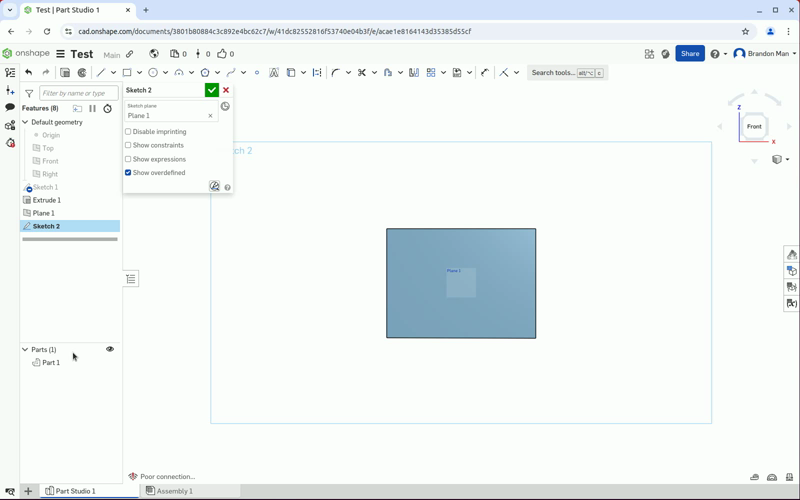
key(y)
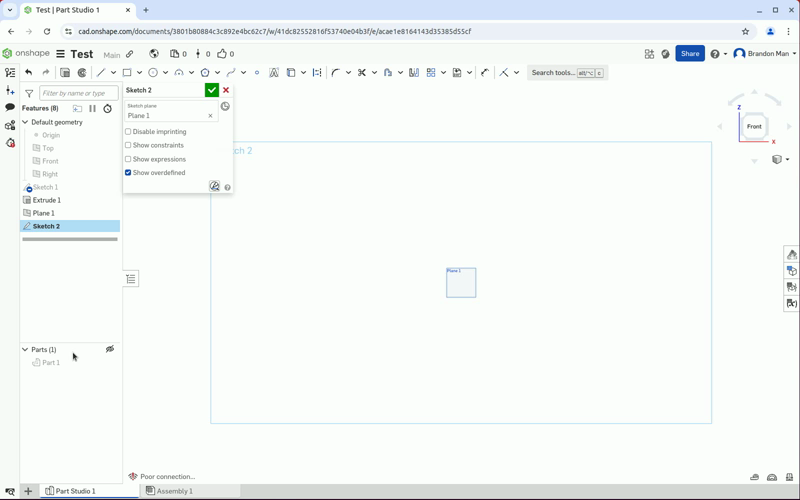
key(c)
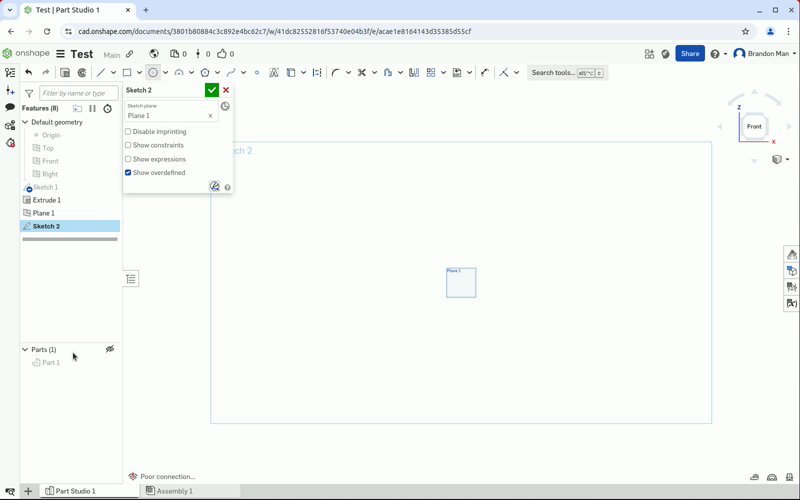
key_down(shift)
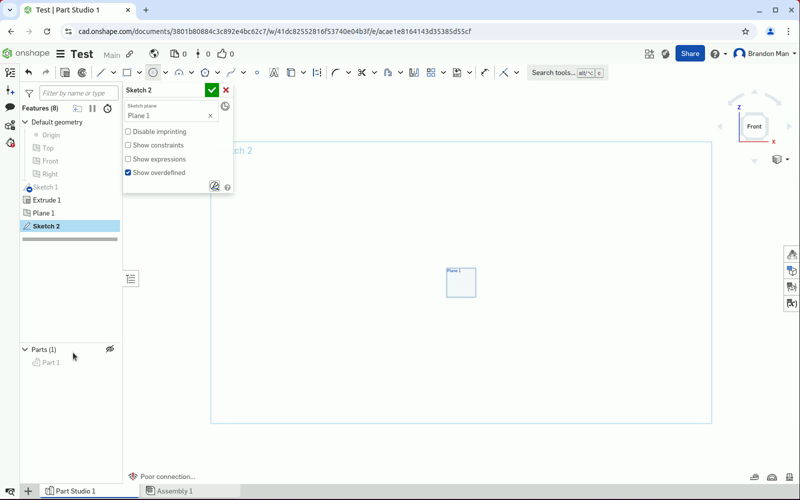
mouse_move(461, 282)
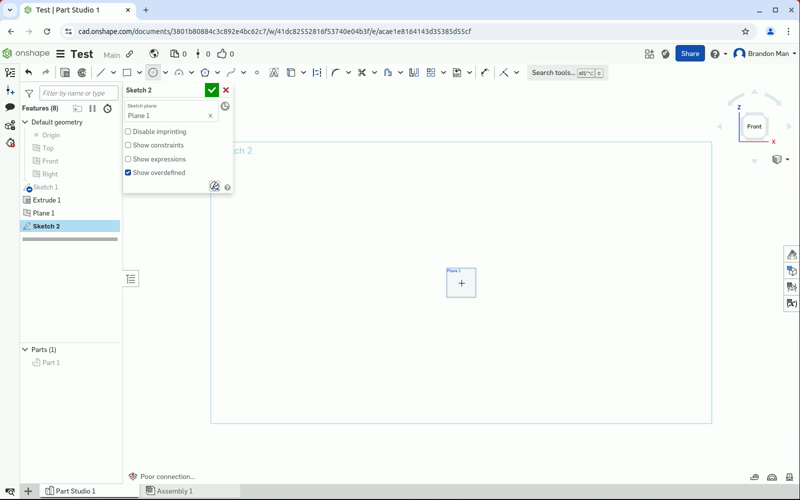
click(461, 282)
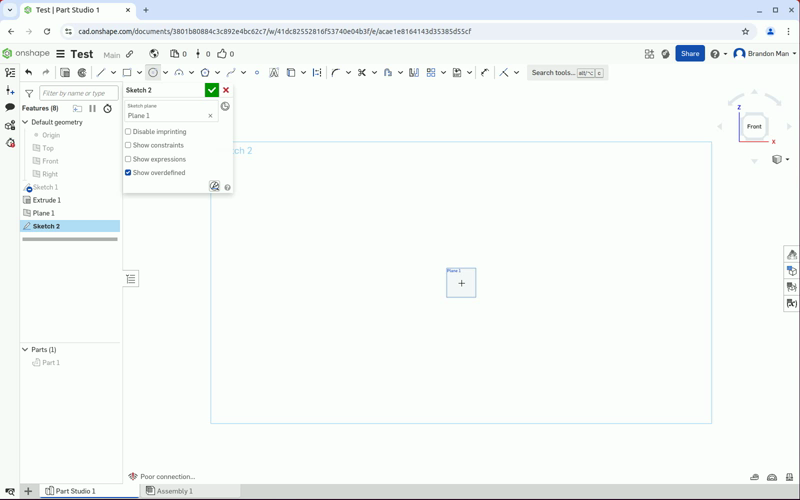
key_up(shift)
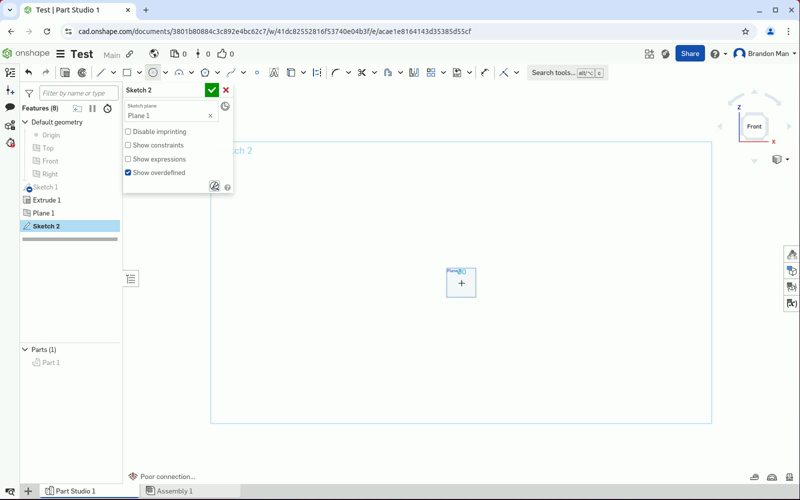
mouse_move(505, 282)
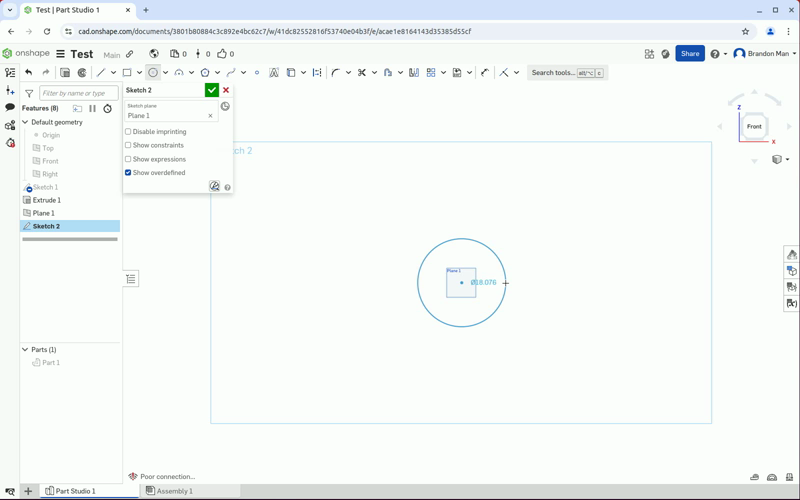
click(505, 282)
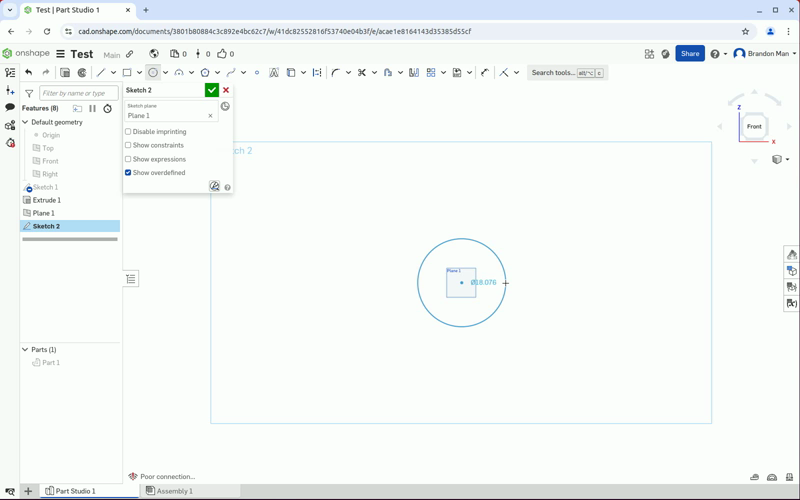
key(esc)
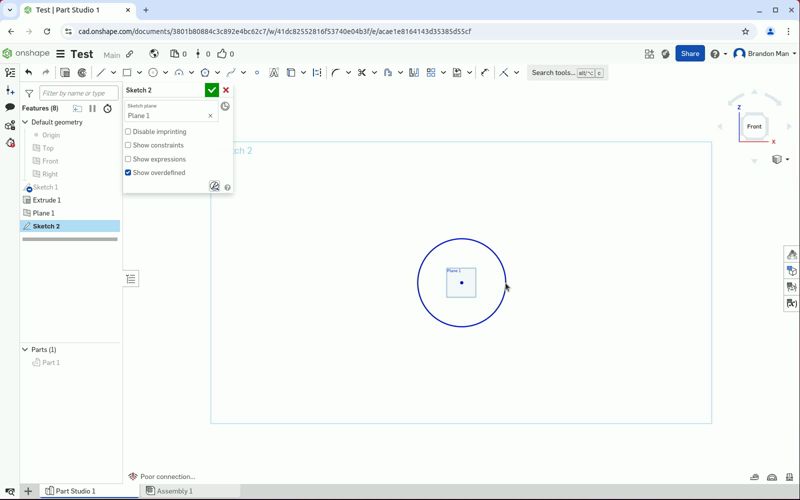
mouse_move(490, 282)
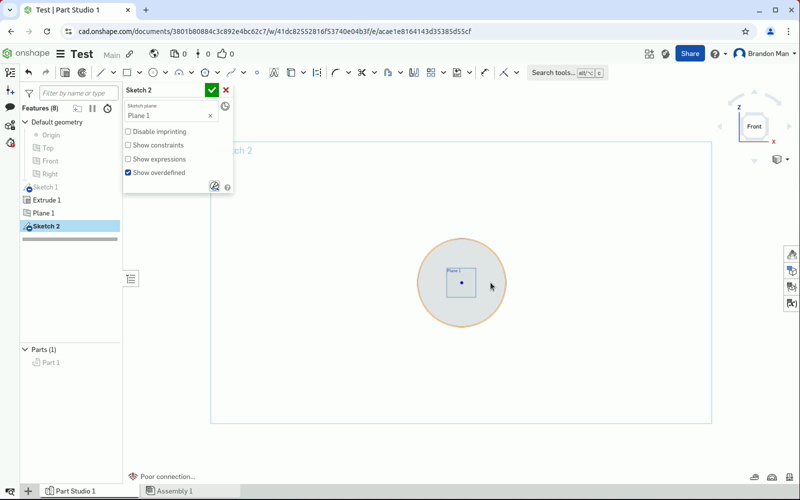
click(490, 282)
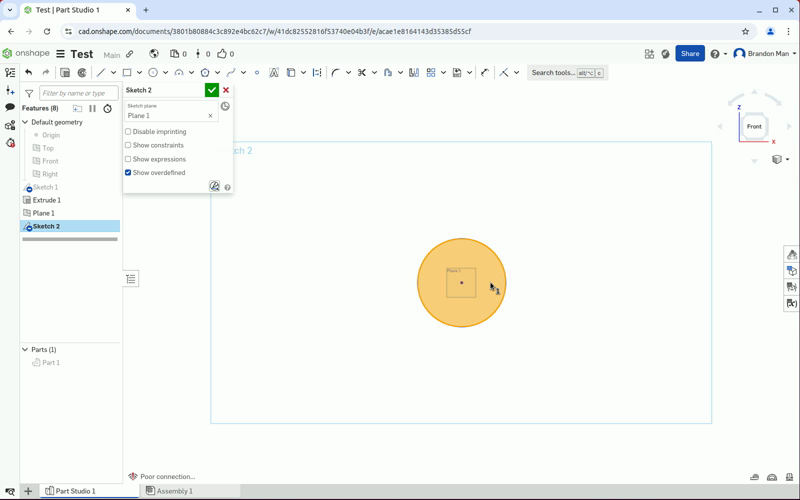
mouse_move(73, 352)
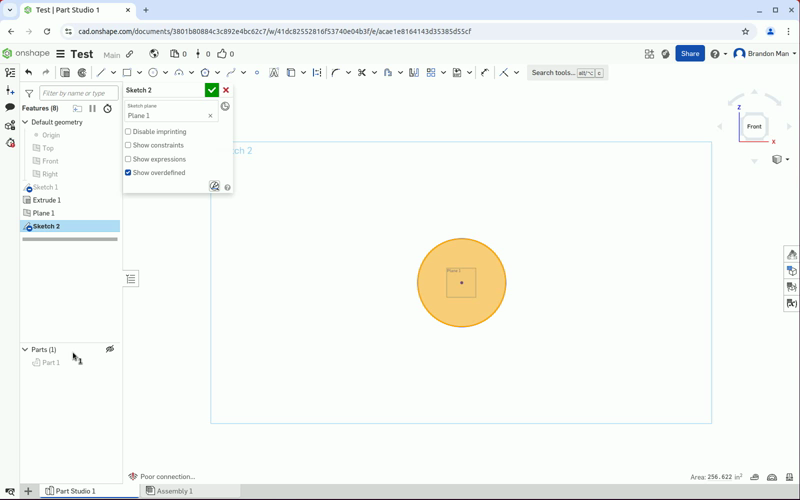
key(shift+y)
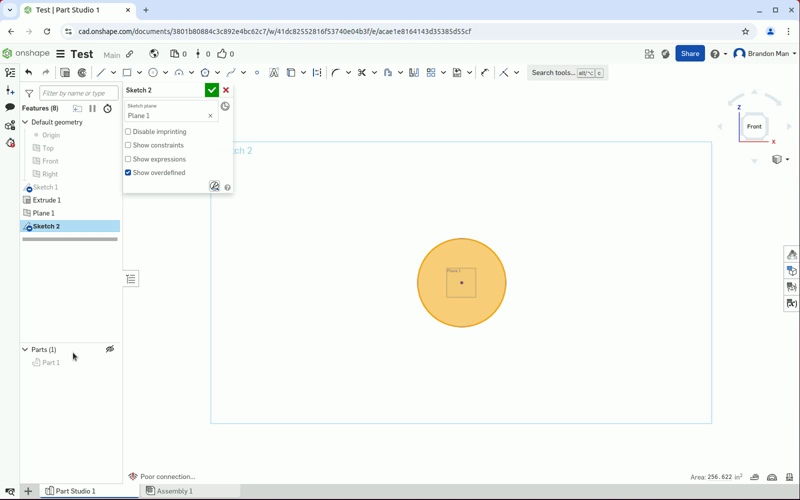
key(shift+e)
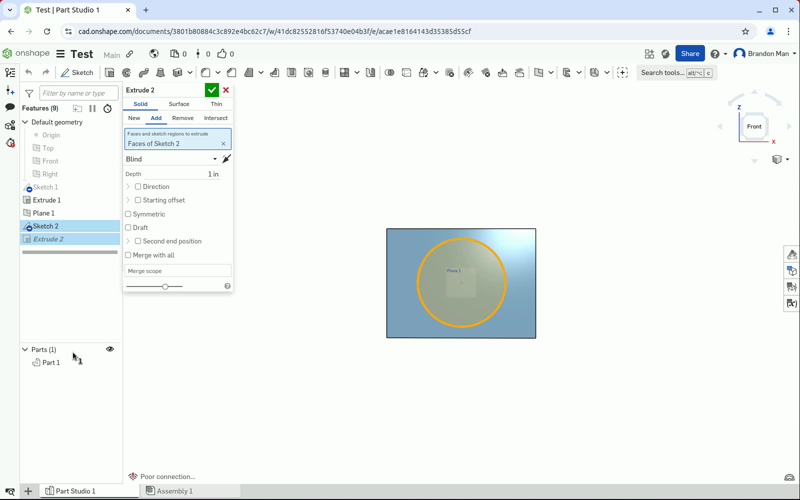
mouse_move(143, 106)
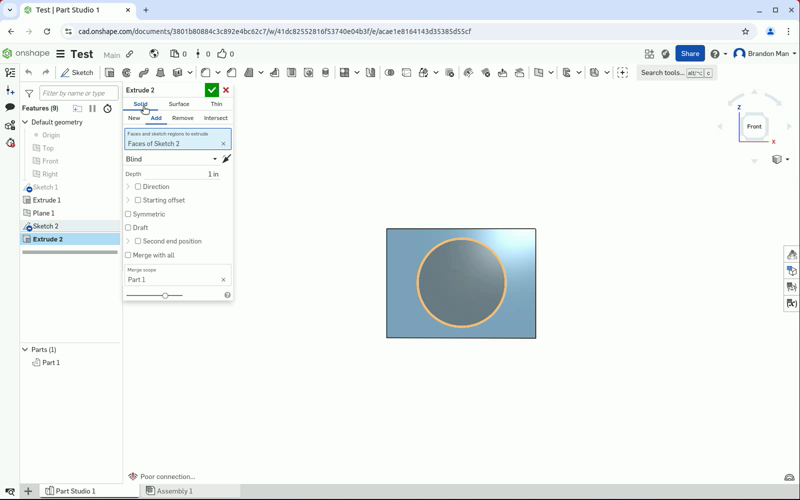
click(143, 106)
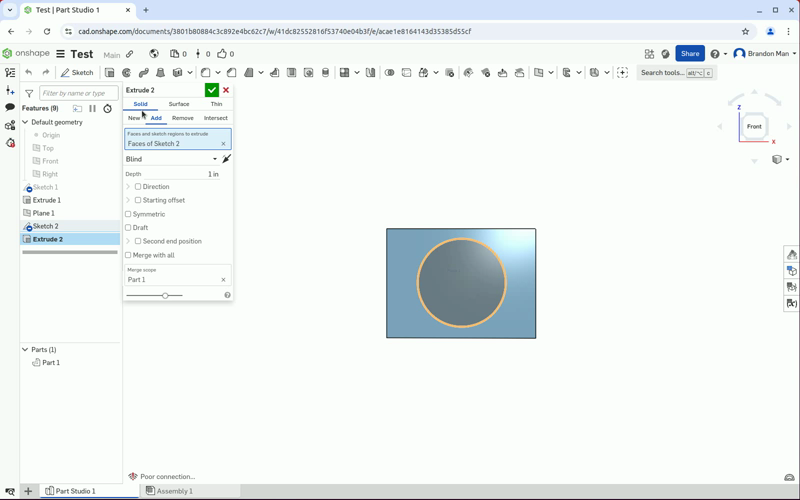
mouse_move(137, 120)
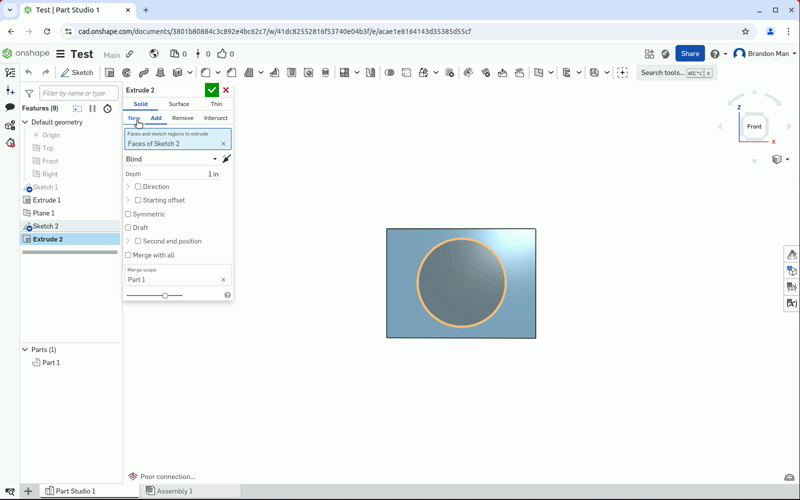
click(137, 120)
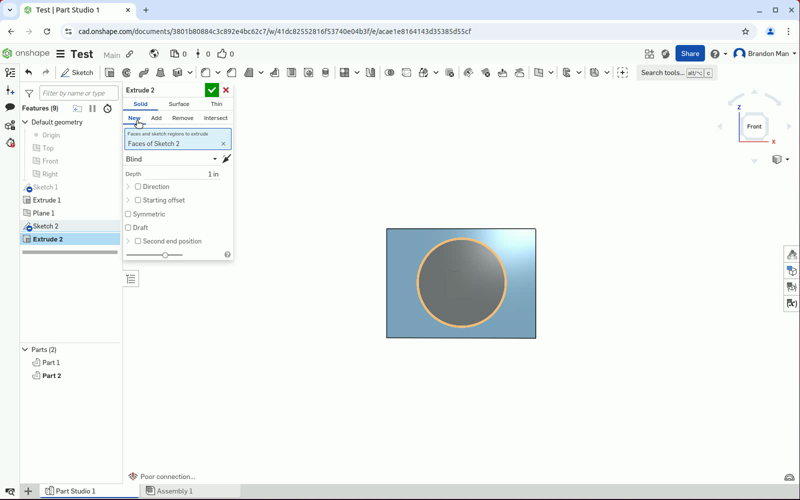
key(tab, 4)
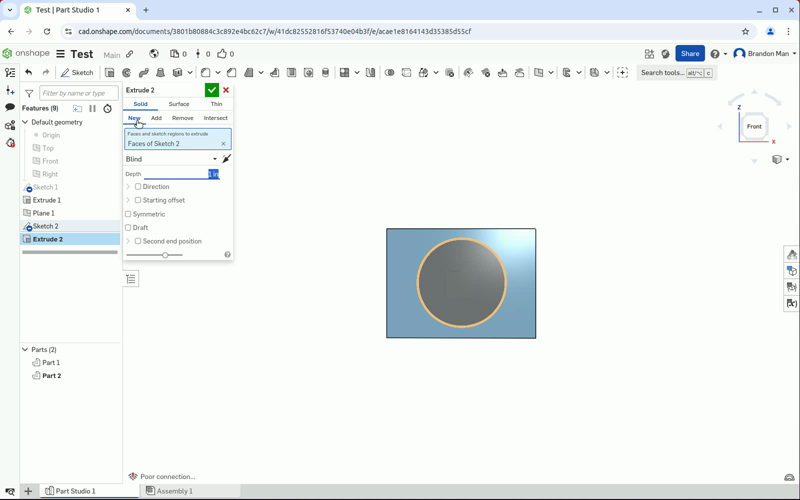
text(10.351)
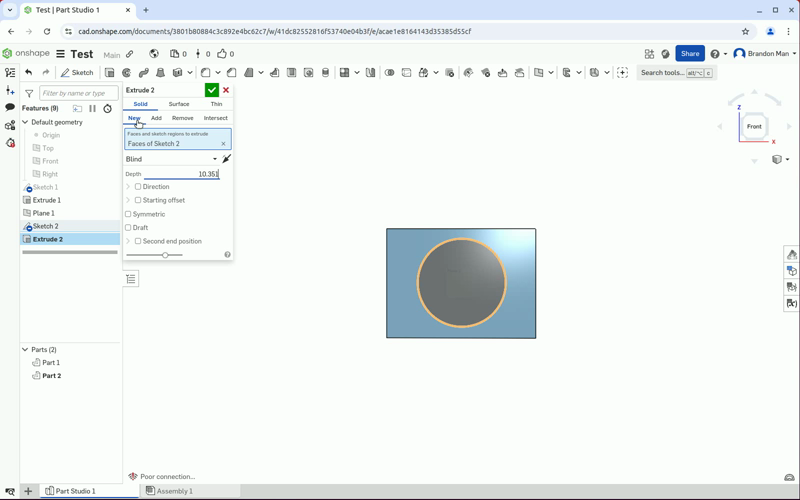
key(enter)
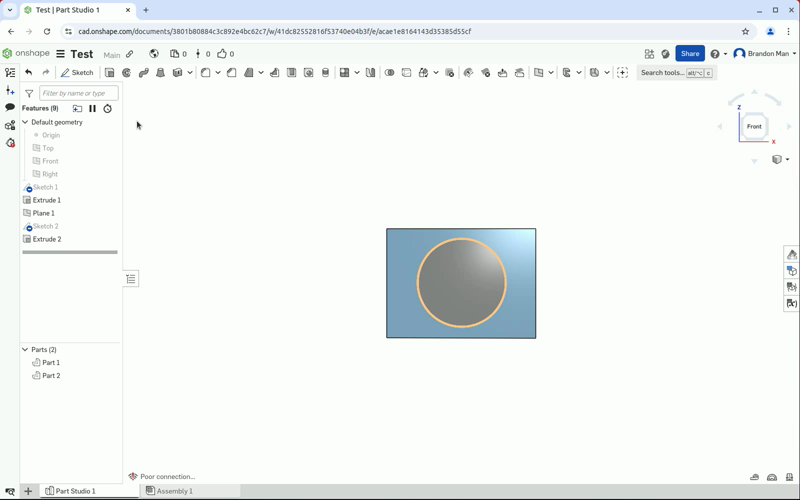
key(shift+h)
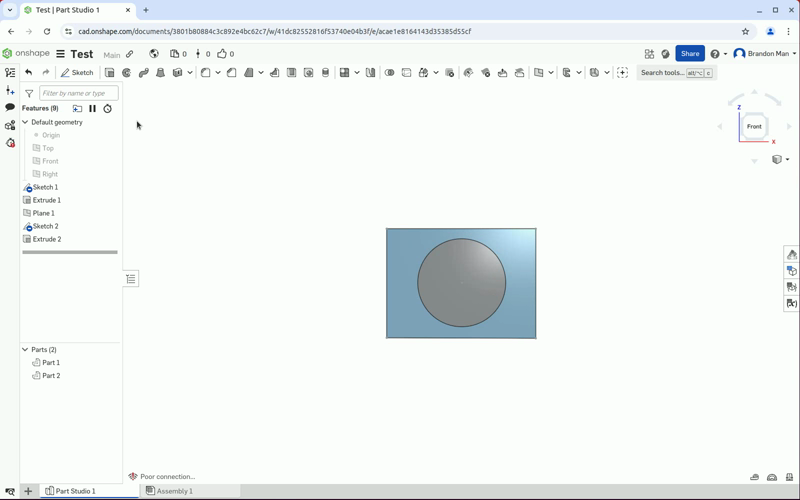
key(shift+h)
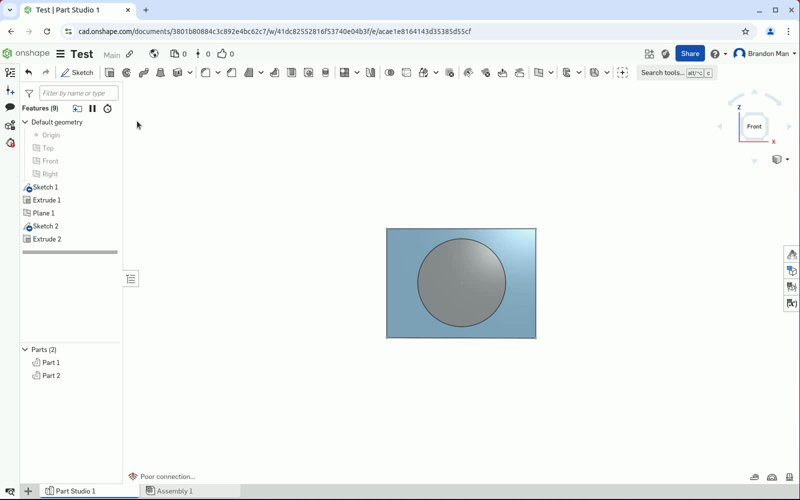
key(shift+7)
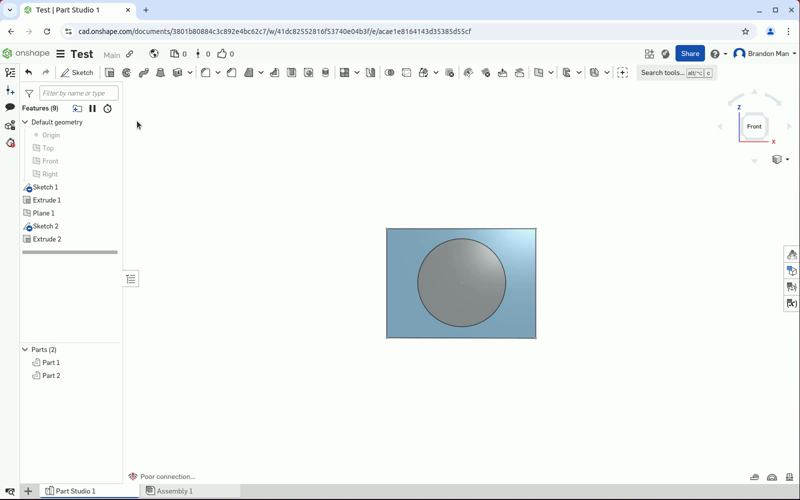
key(left, 2)
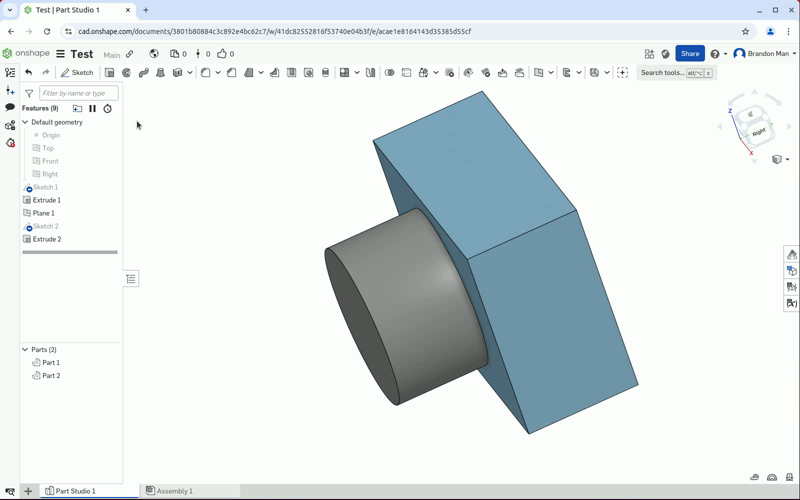
key(down, 2)
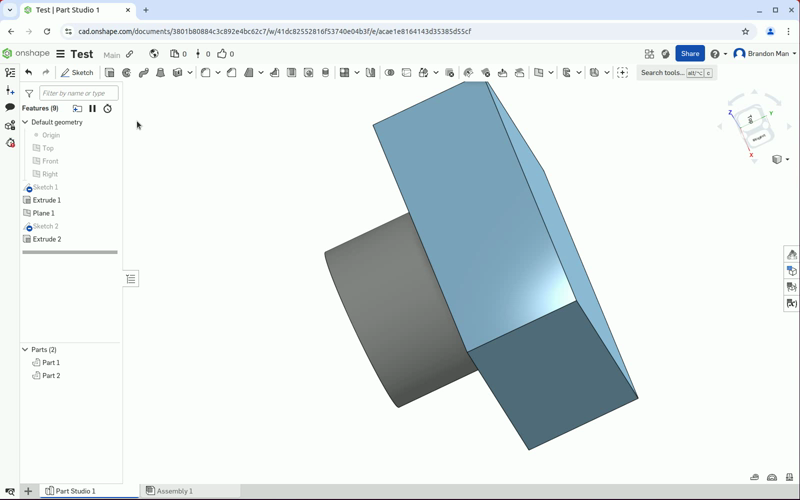
key(up, 2)
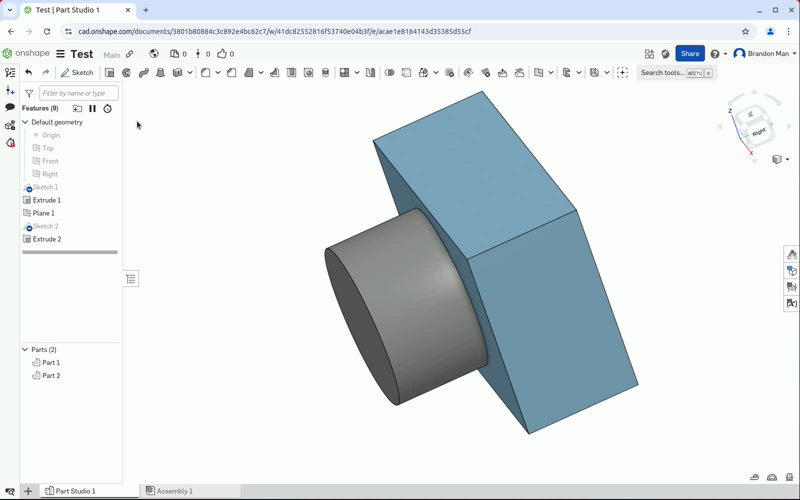
key(right, 2)
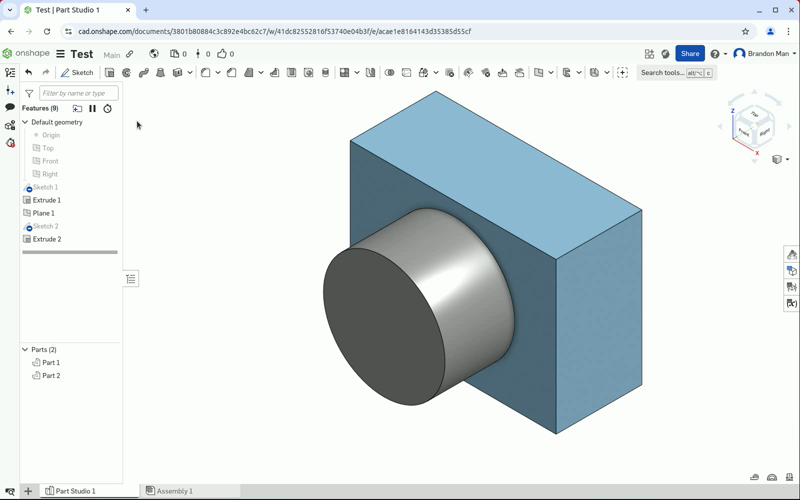
mouse_move(73, 189)
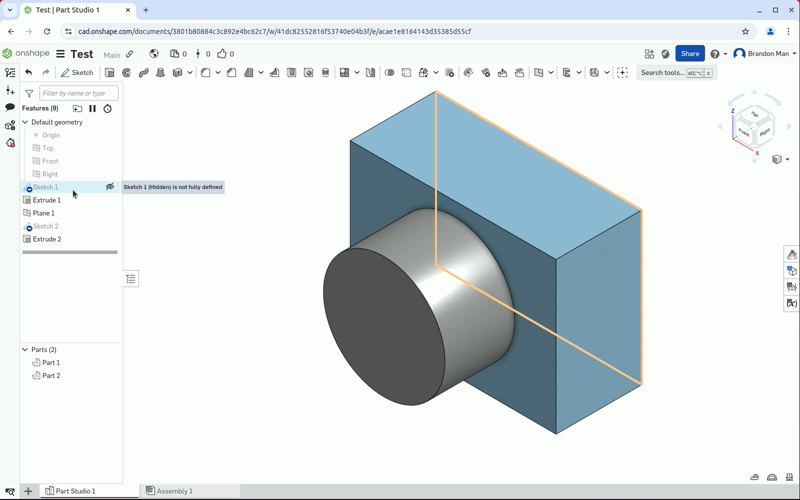
click(73, 189)